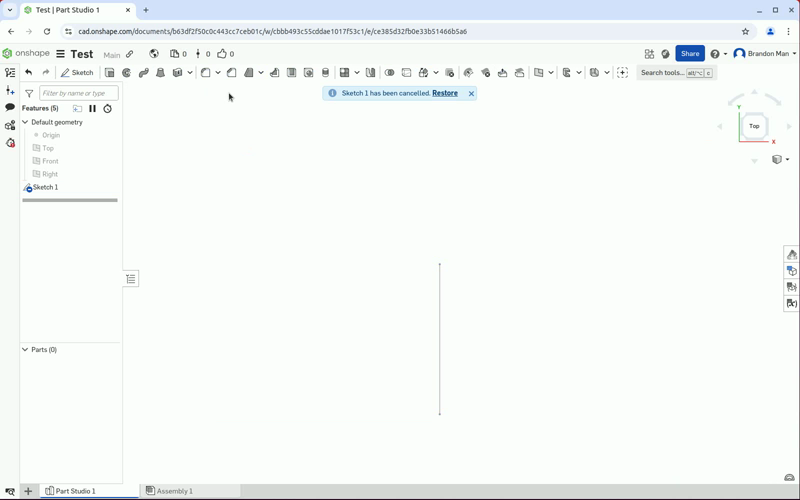
key(shift+h)
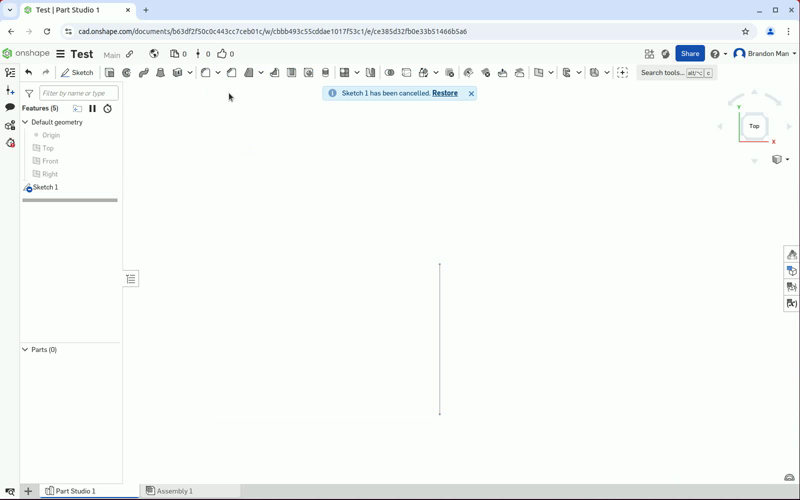
key(shift+s)
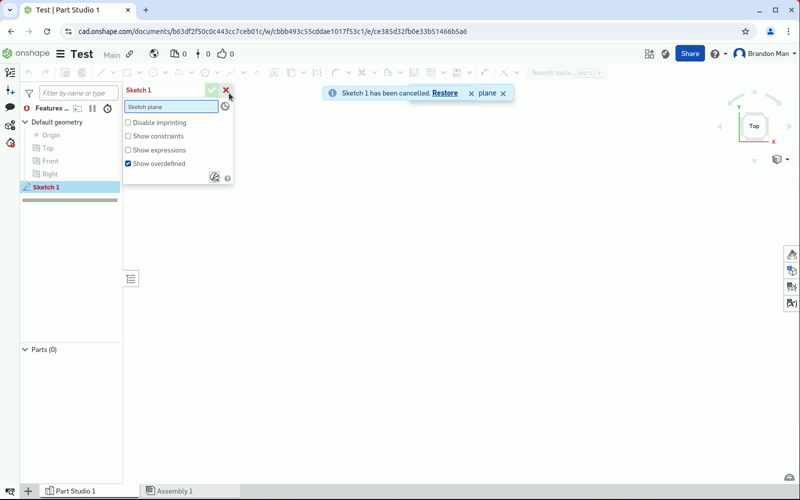
mouse_move(73, 150)
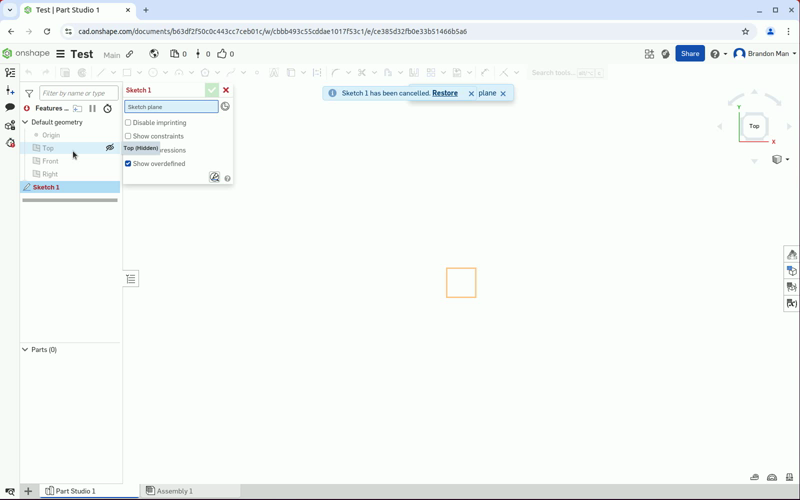
click(73, 150)
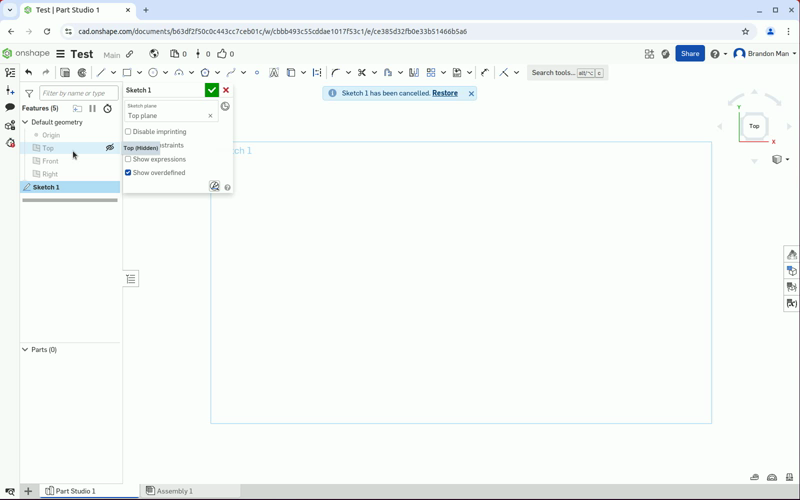
mouse_move(73, 352)
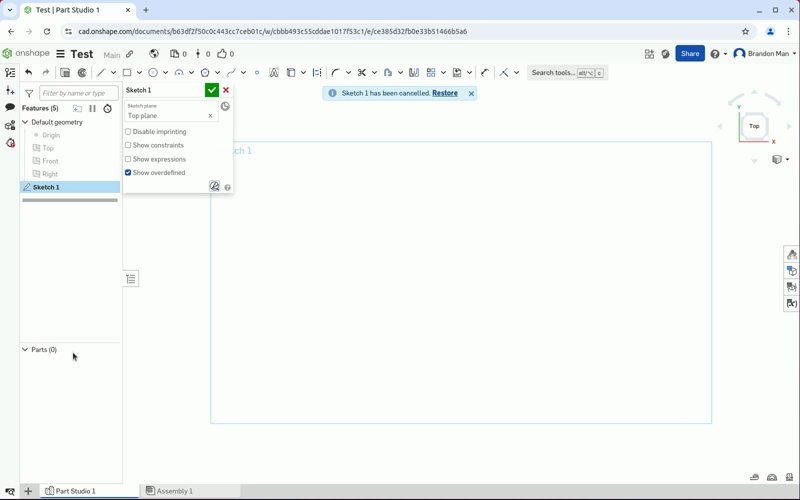
key(y)
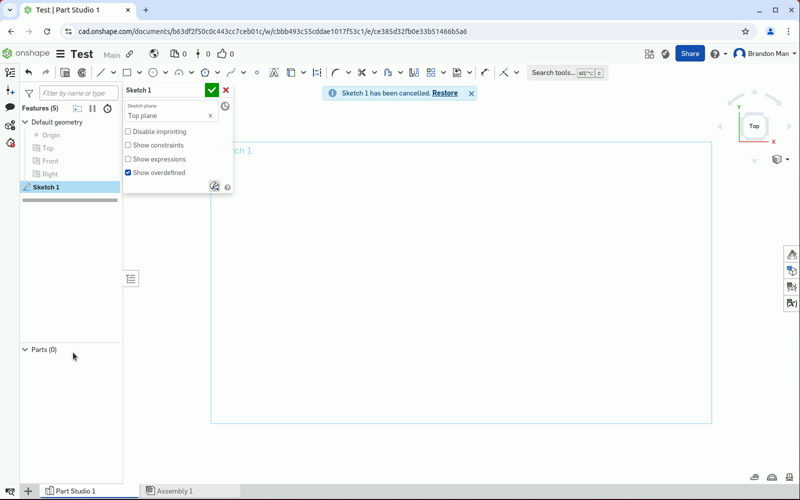
key(c)
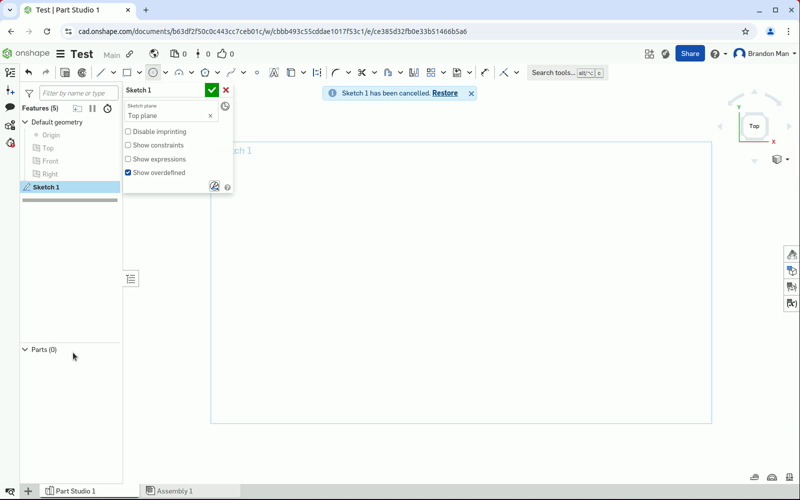
key_down(shift)
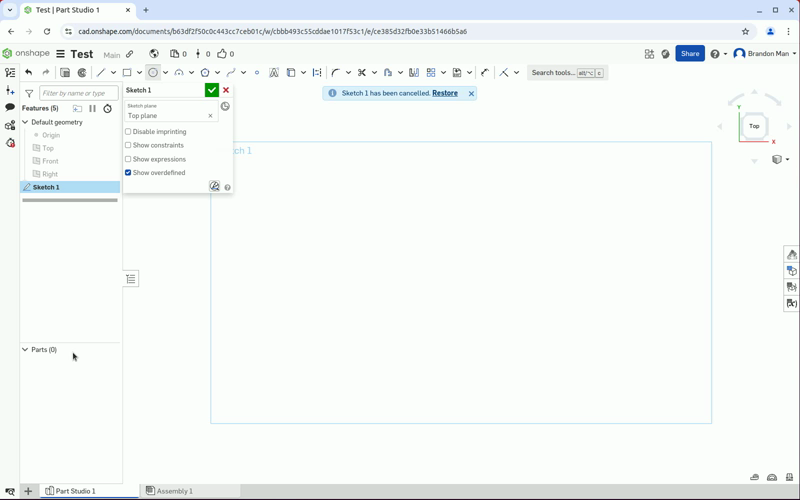
mouse_move(461, 282)
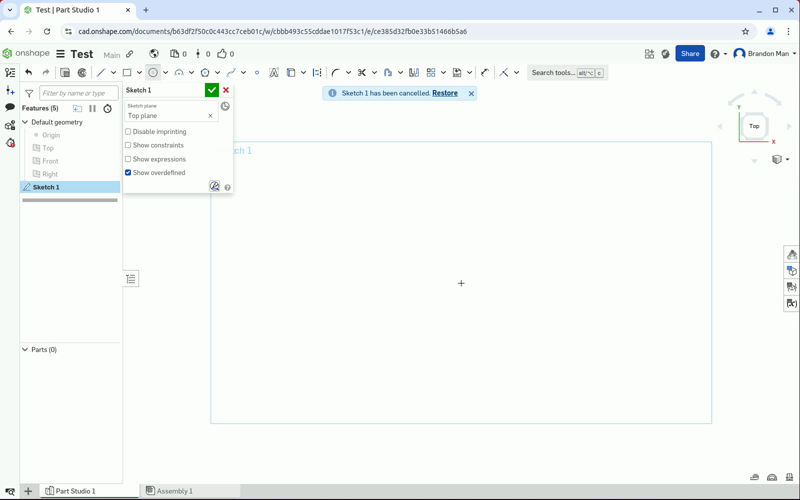
click(461, 282)
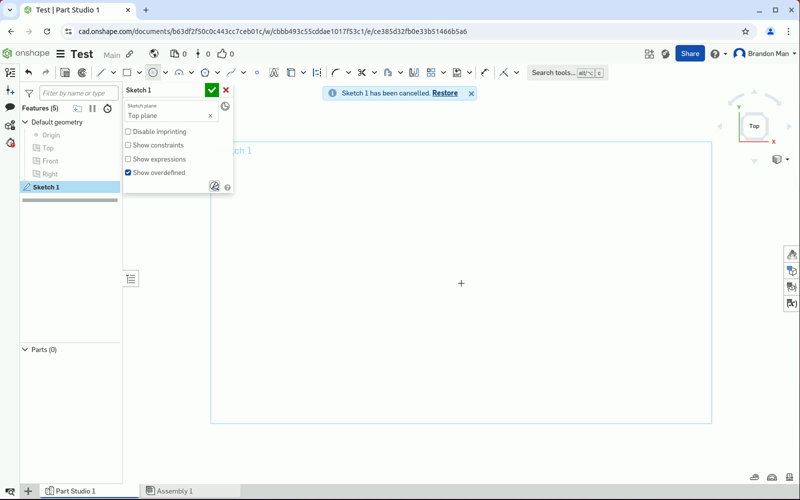
key_up(shift)
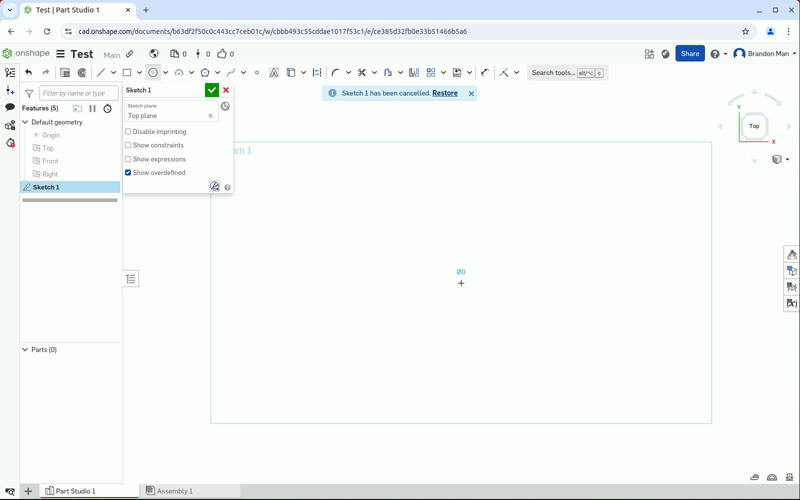
mouse_move(463, 282)
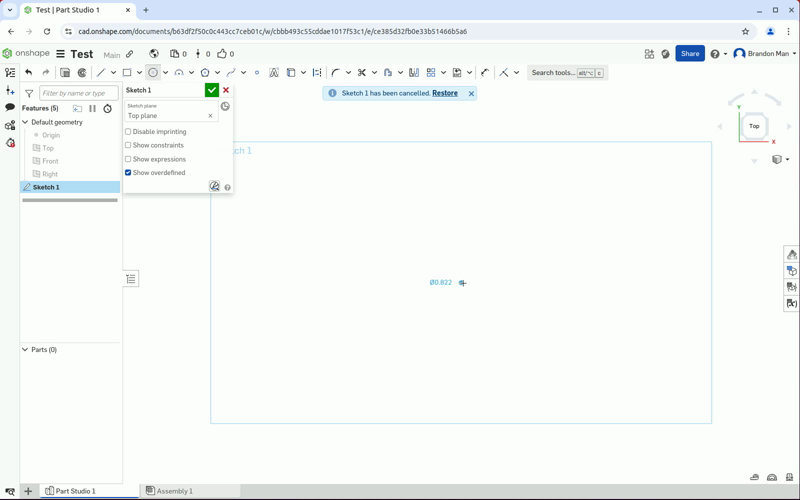
scroll(6)
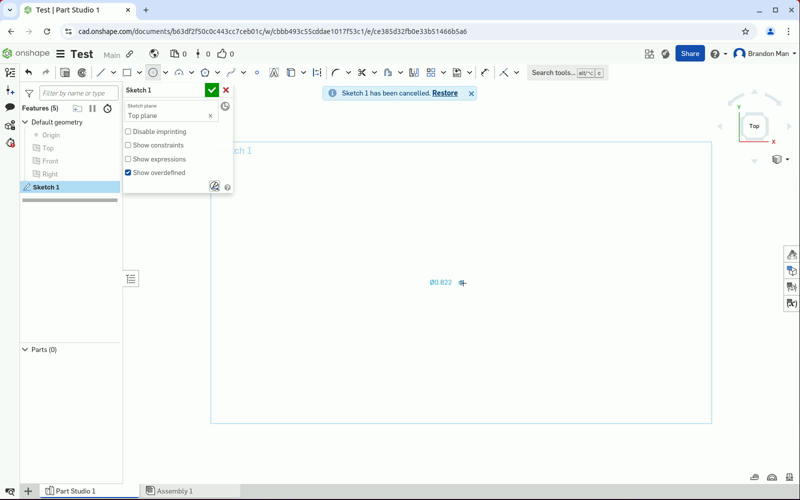
scroll(6)
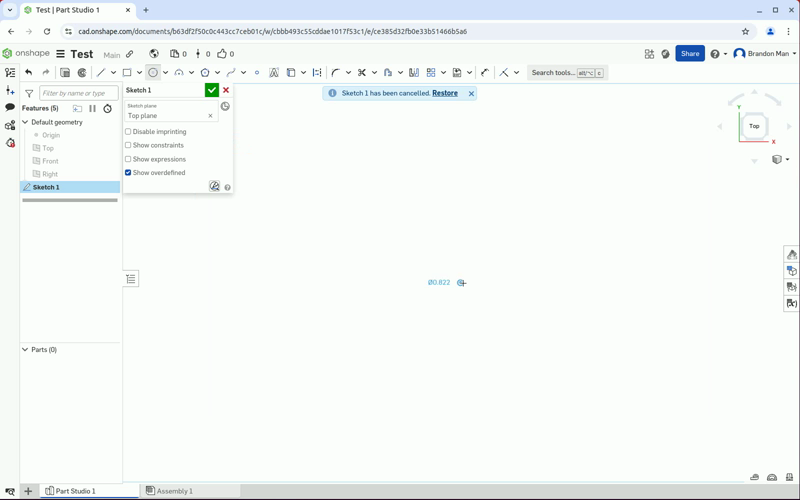
scroll(6)
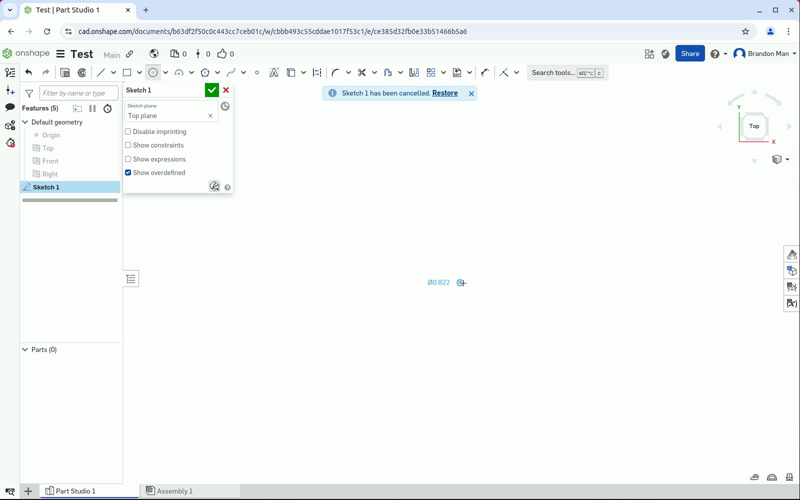
scroll(6)
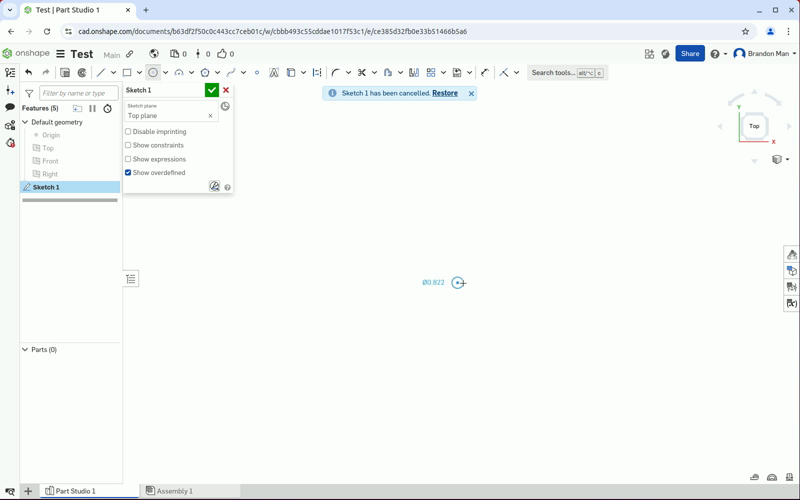
scroll(6)
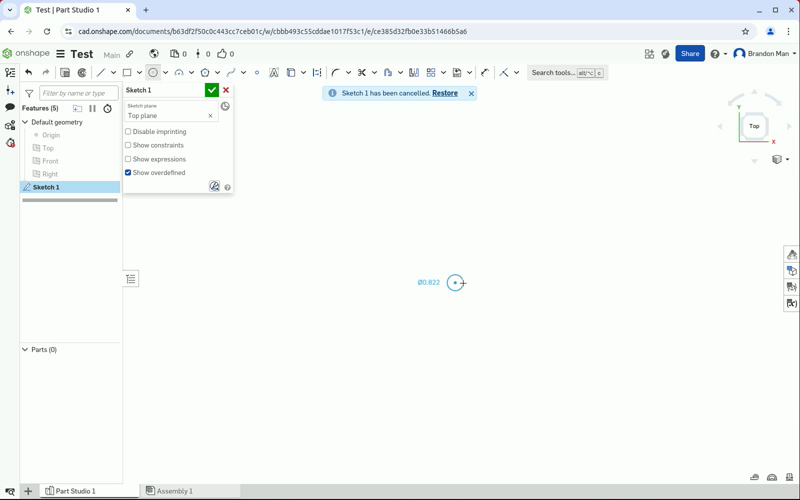
scroll(6)
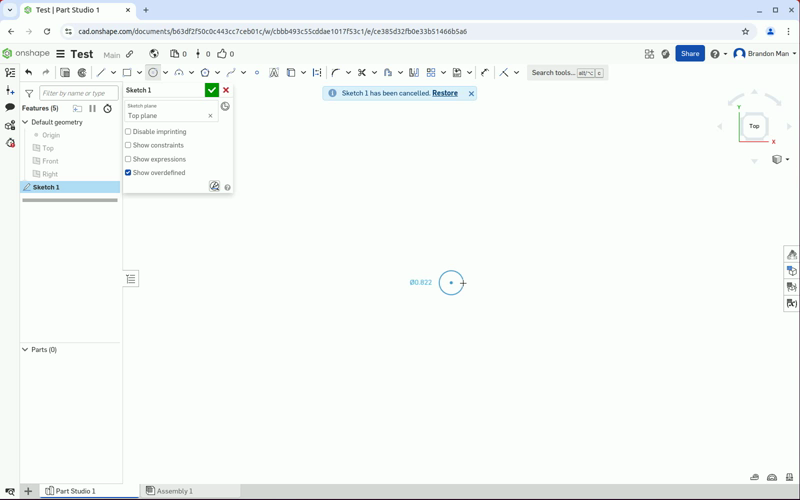
scroll(6)
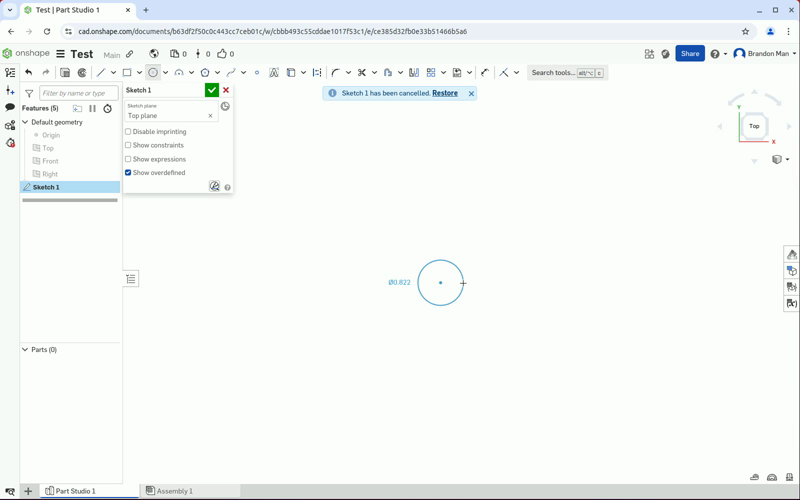
click(463, 282)
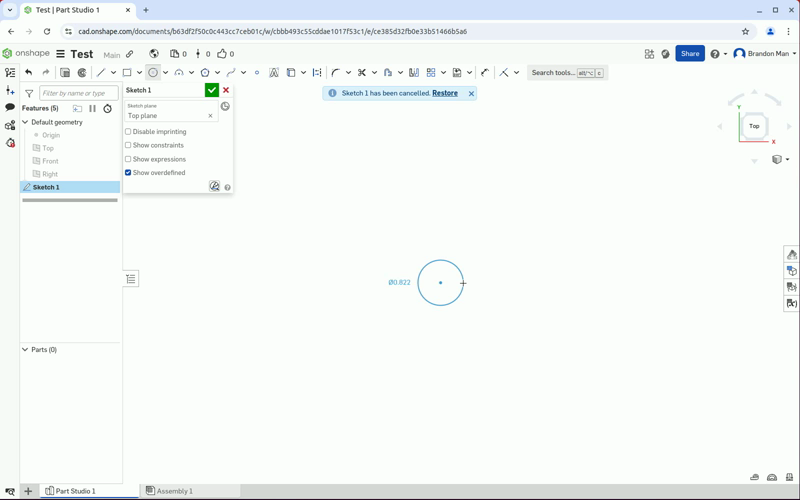
scroll(-6)
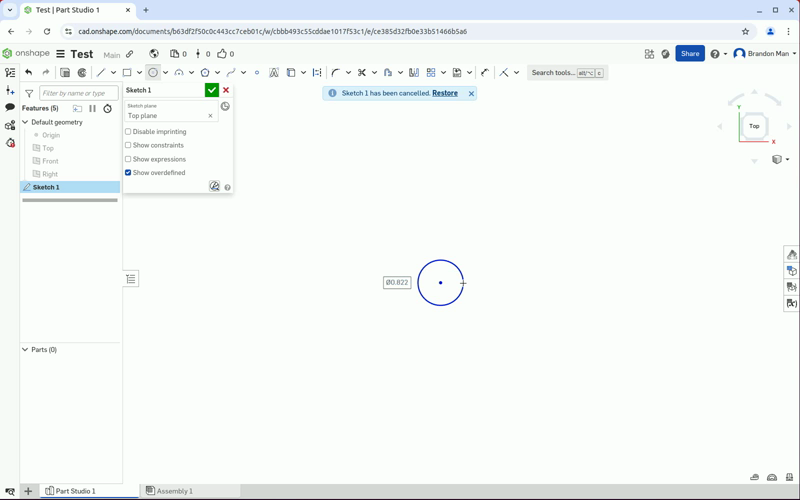
scroll(-6)
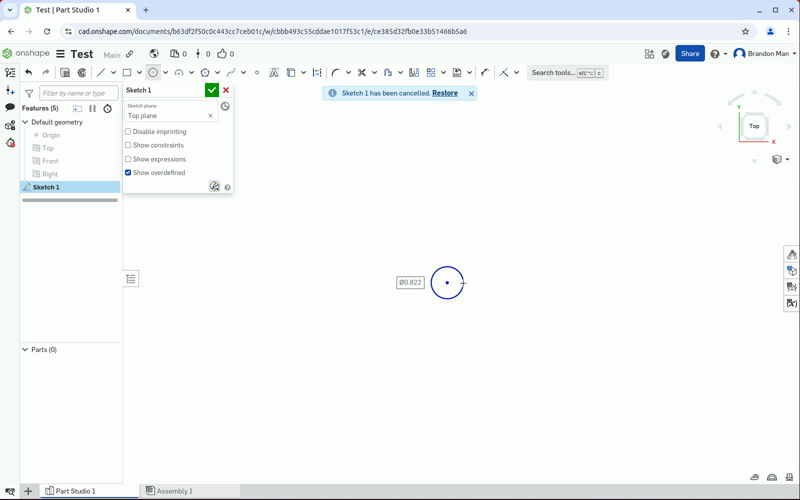
scroll(-6)
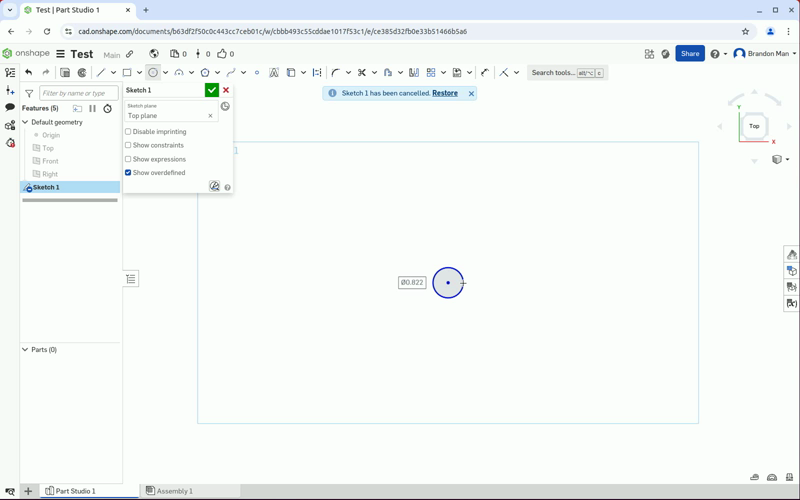
scroll(-6)
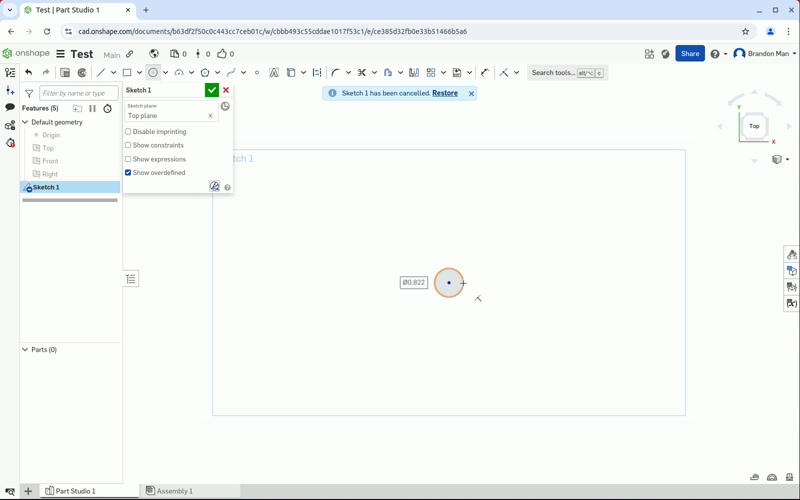
scroll(-6)
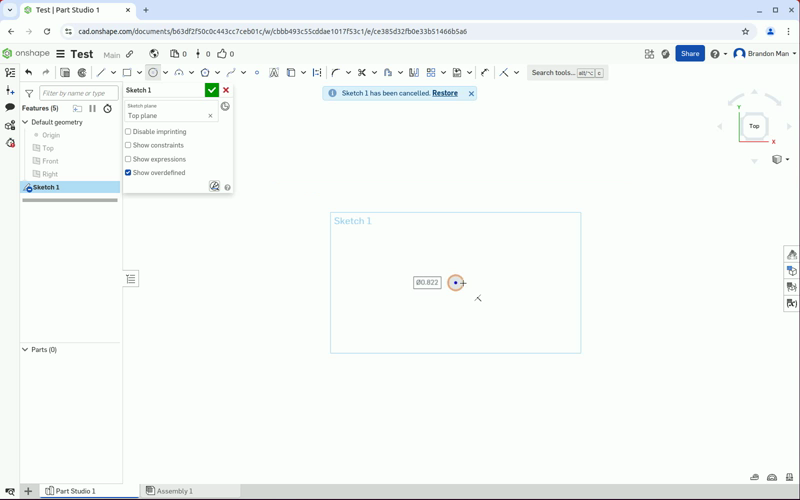
scroll(-6)
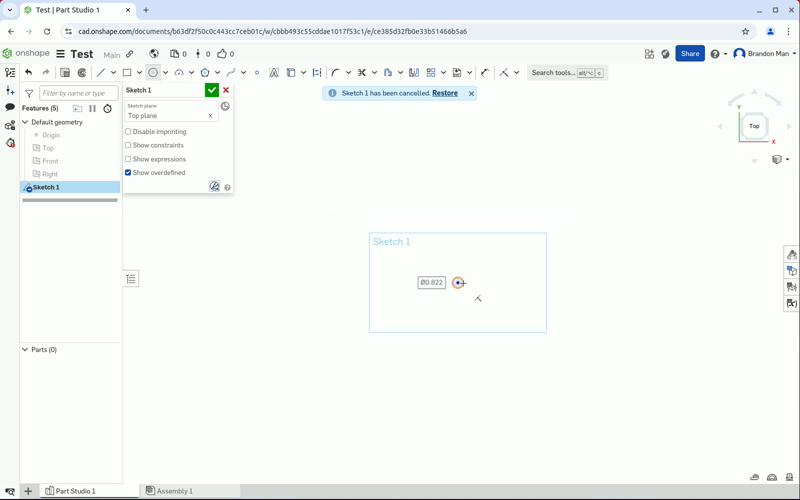
scroll(-6)
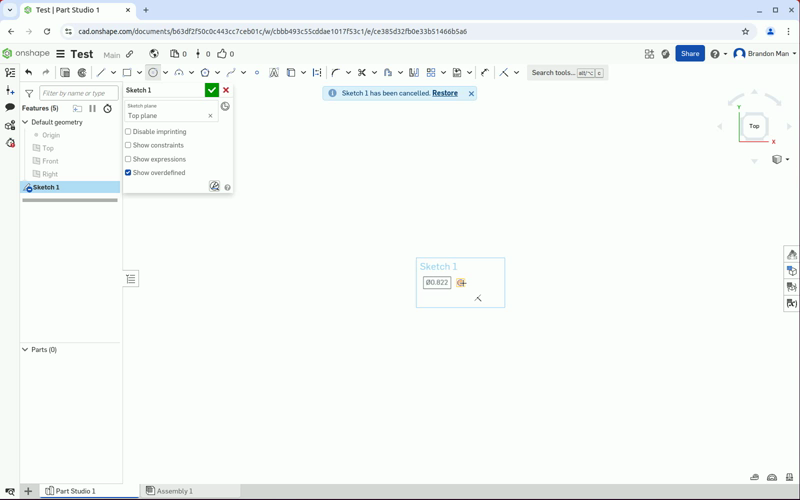
key(esc)
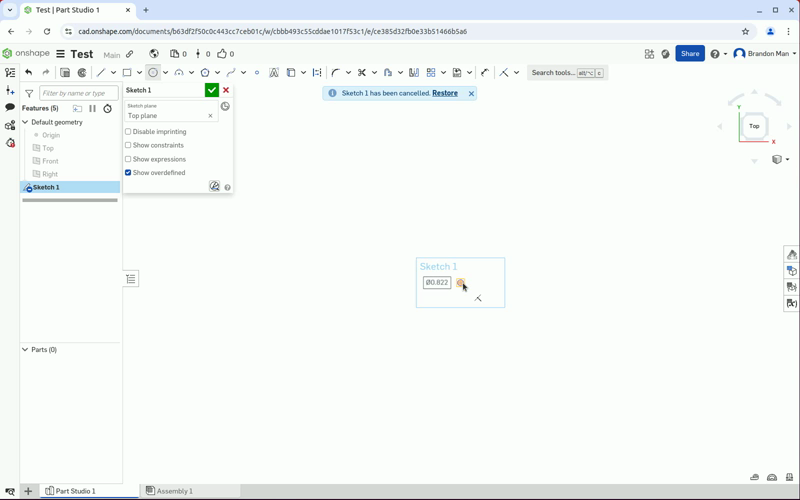
key(c)
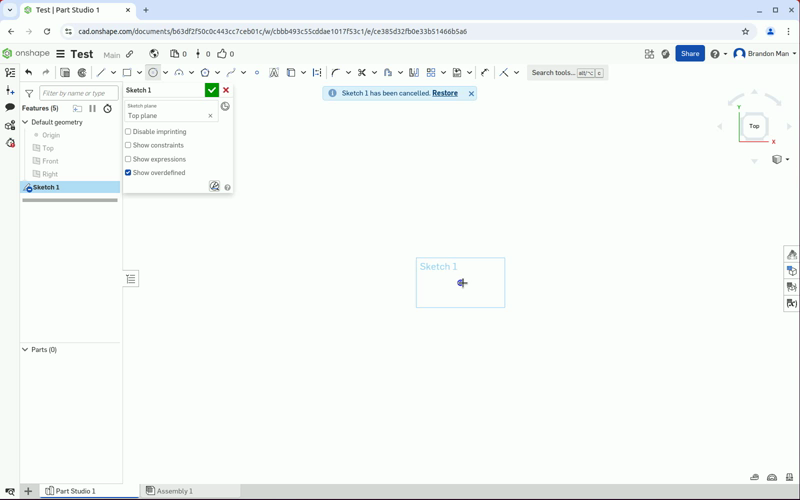
key_down(shift)
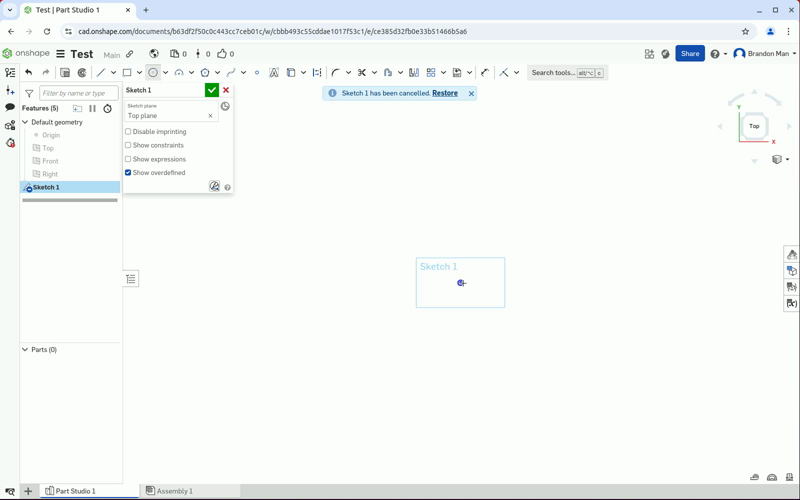
mouse_move(461, 282)
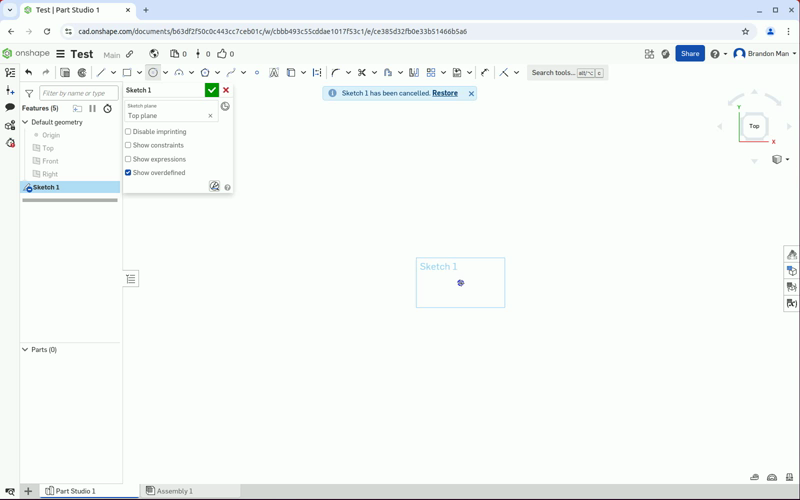
scroll(6)
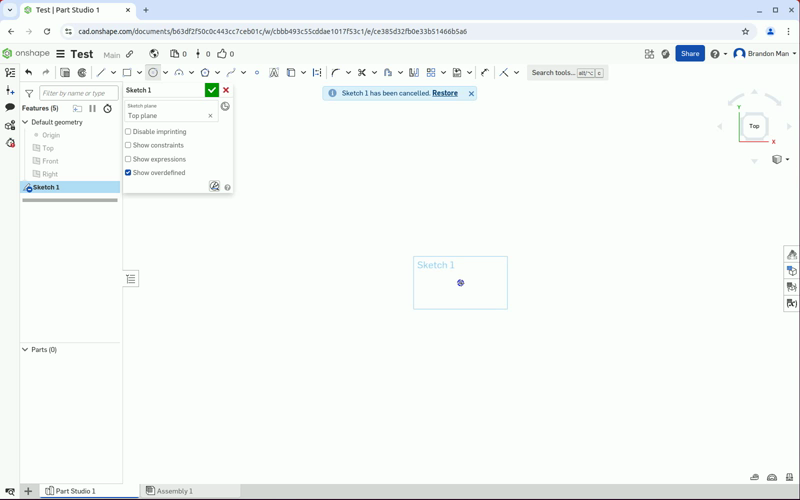
scroll(6)
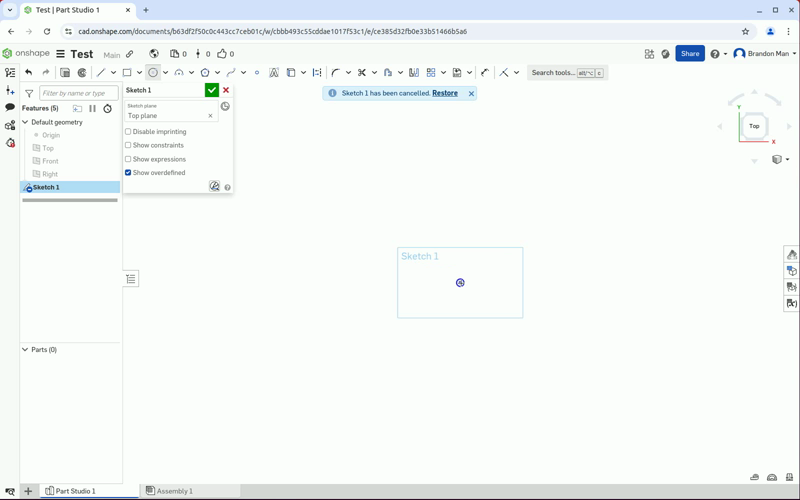
scroll(6)
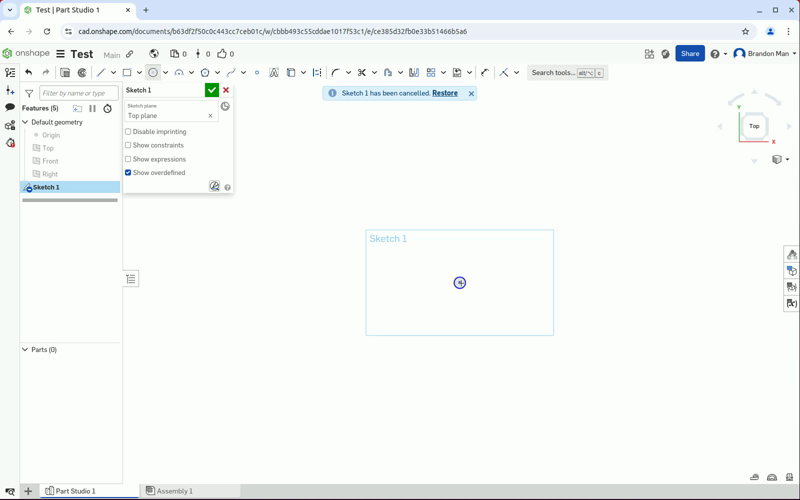
scroll(6)
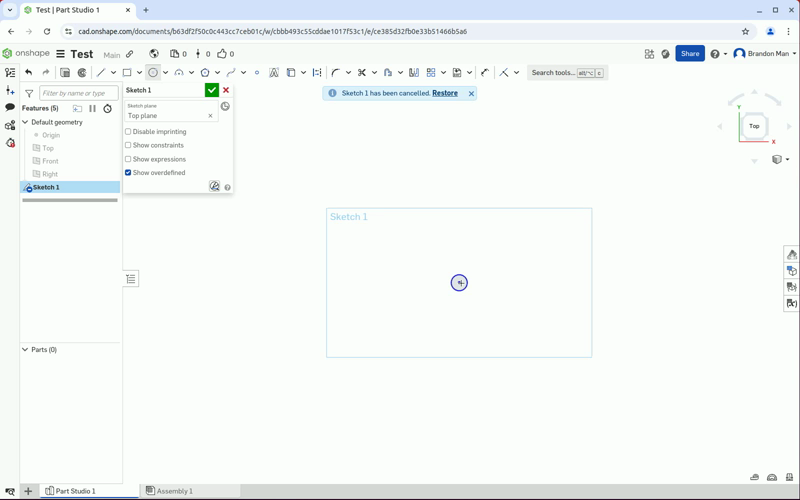
scroll(6)
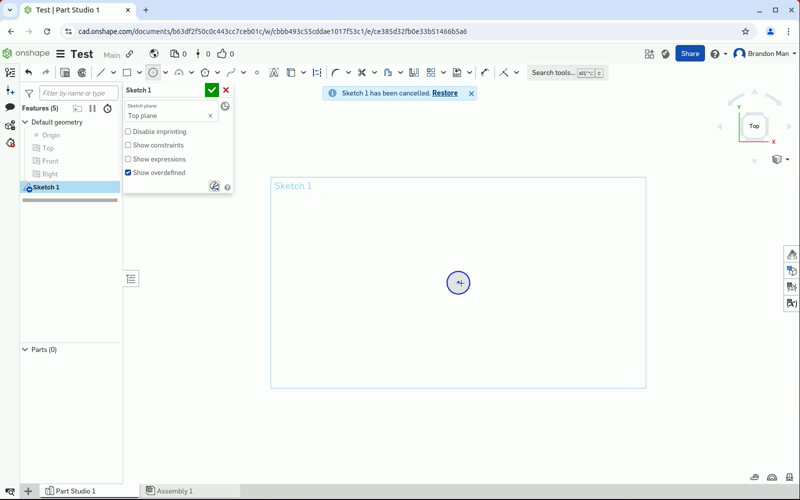
scroll(6)
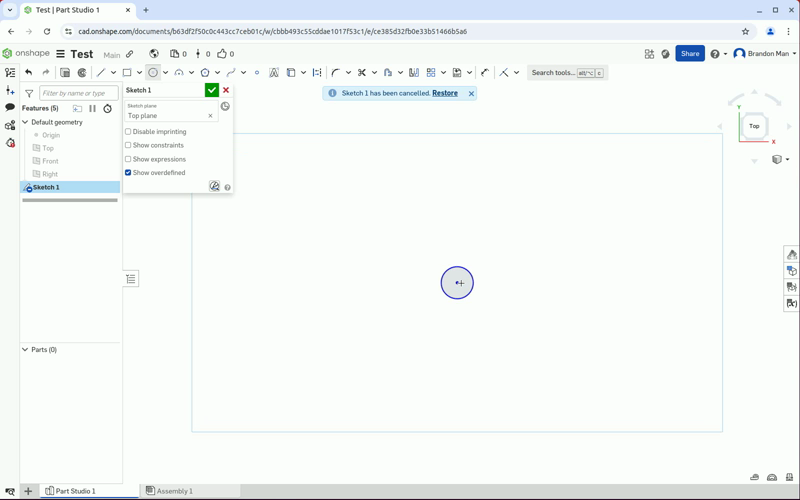
scroll(6)
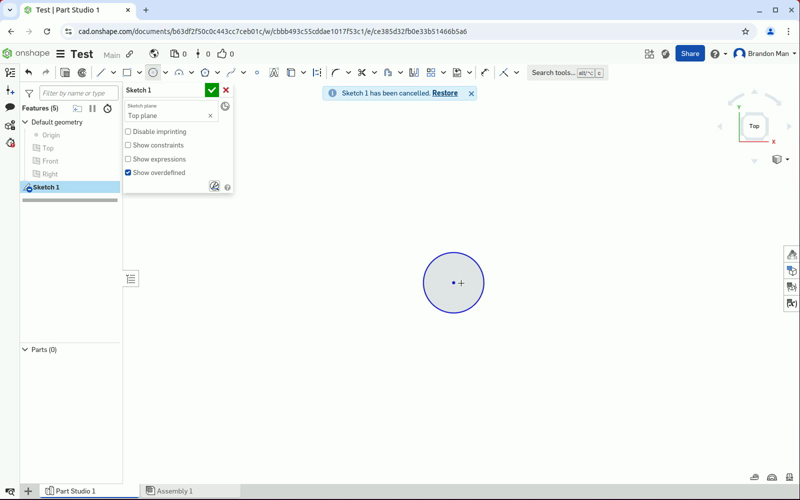
click(461, 282)
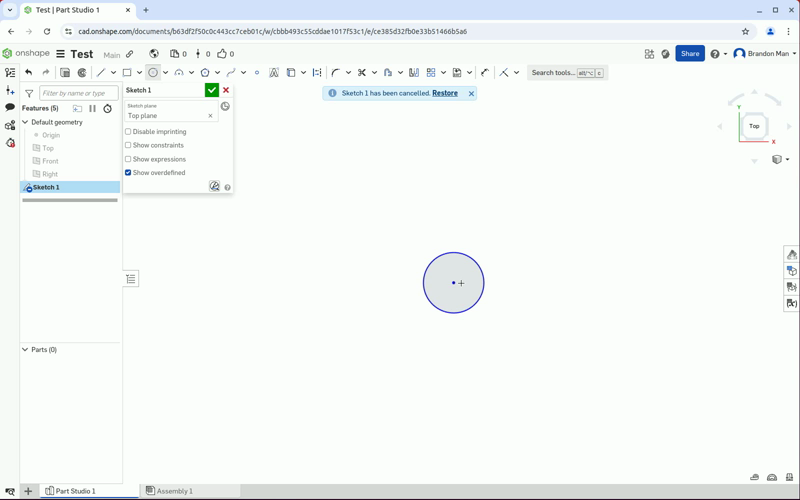
scroll(-6)
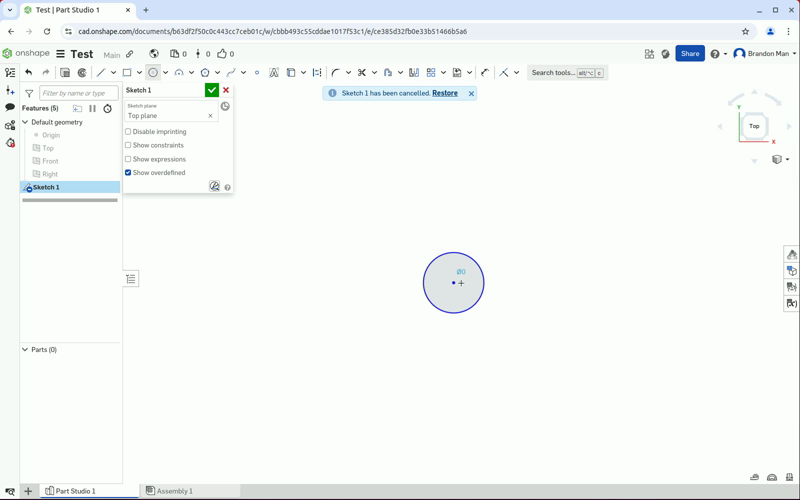
scroll(-6)
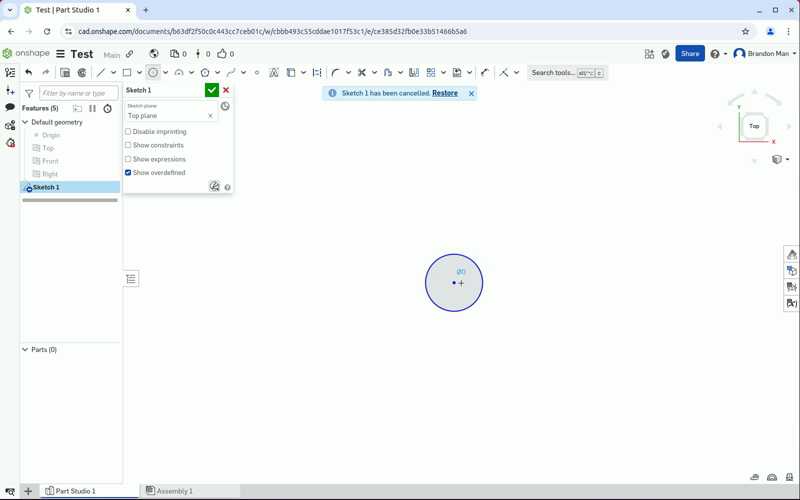
scroll(-6)
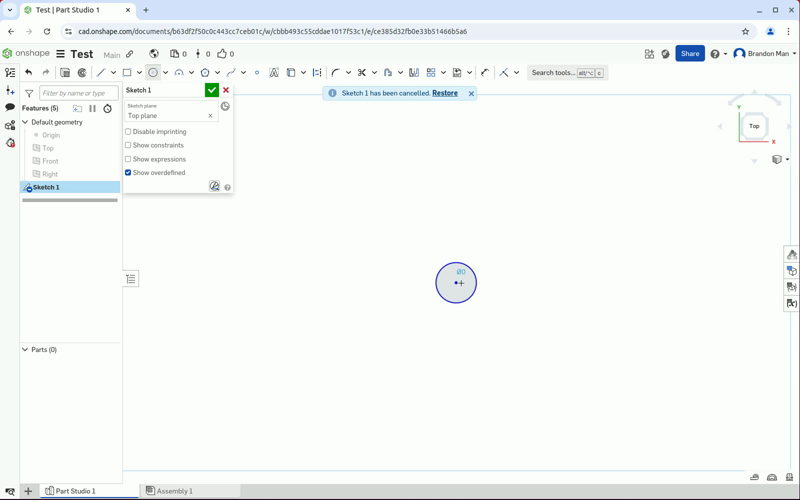
scroll(-6)
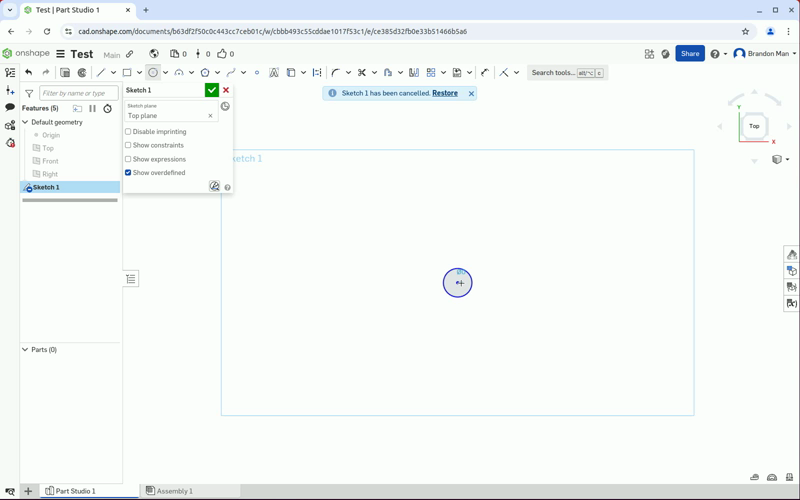
scroll(-6)
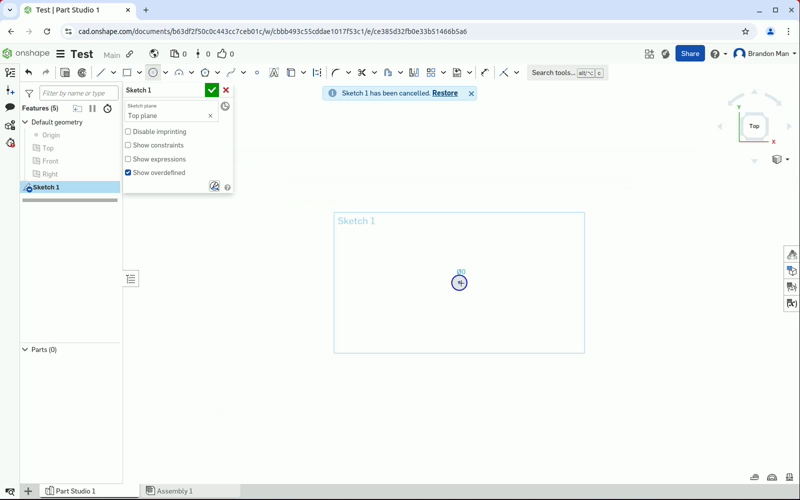
scroll(-6)
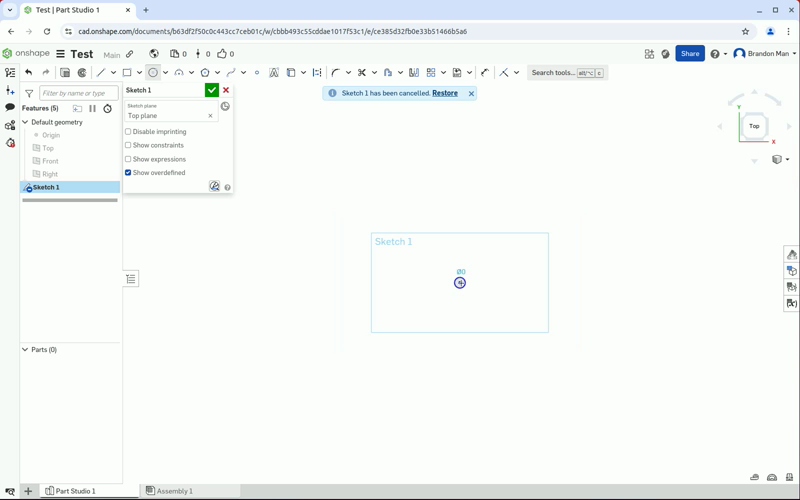
scroll(-6)
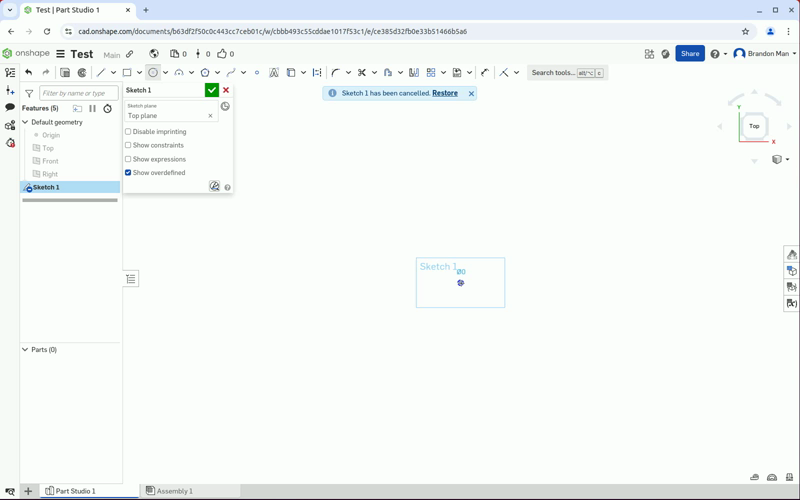
key_up(shift)
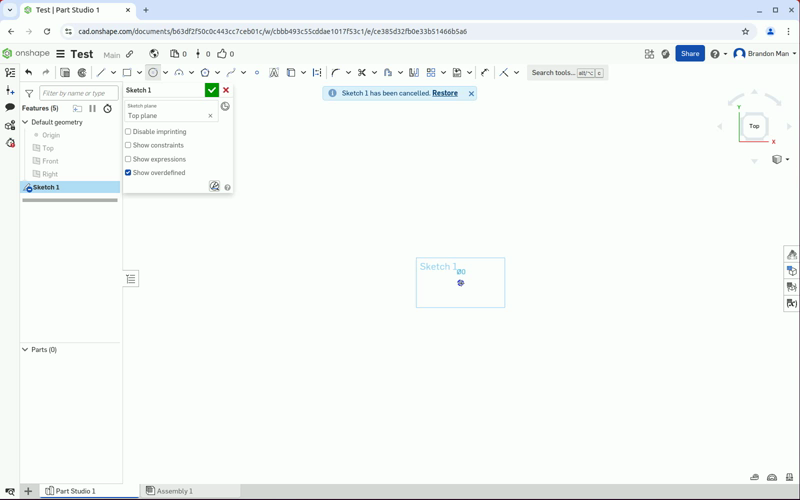
mouse_move(462, 282)
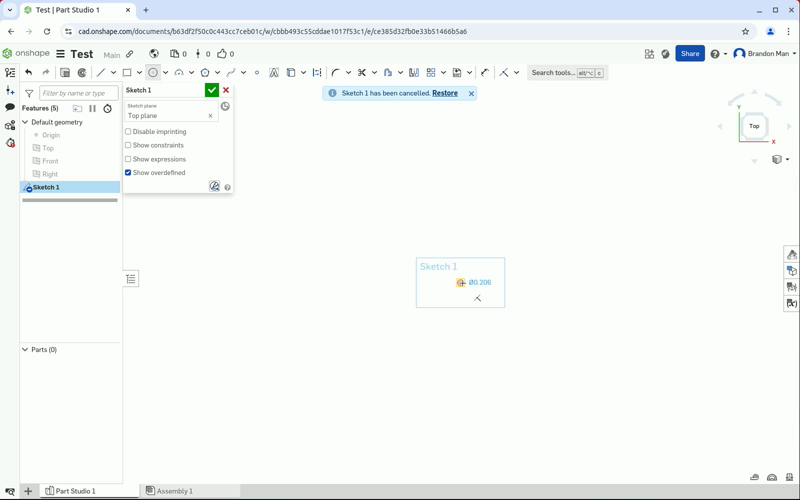
scroll(6)
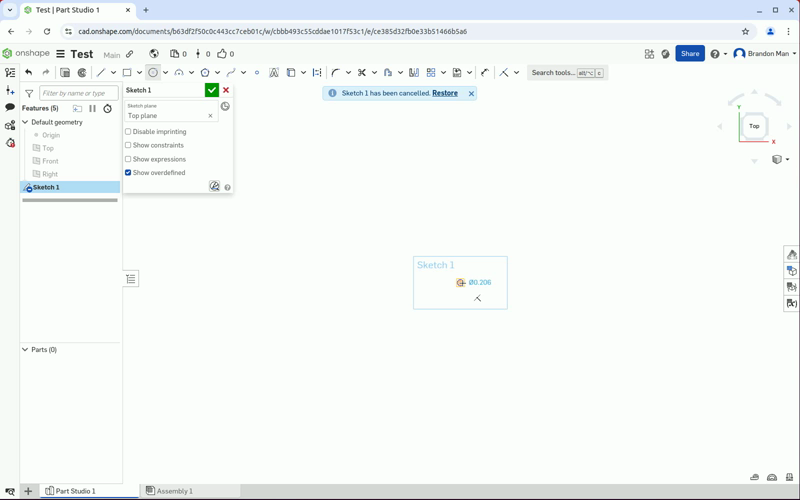
scroll(6)
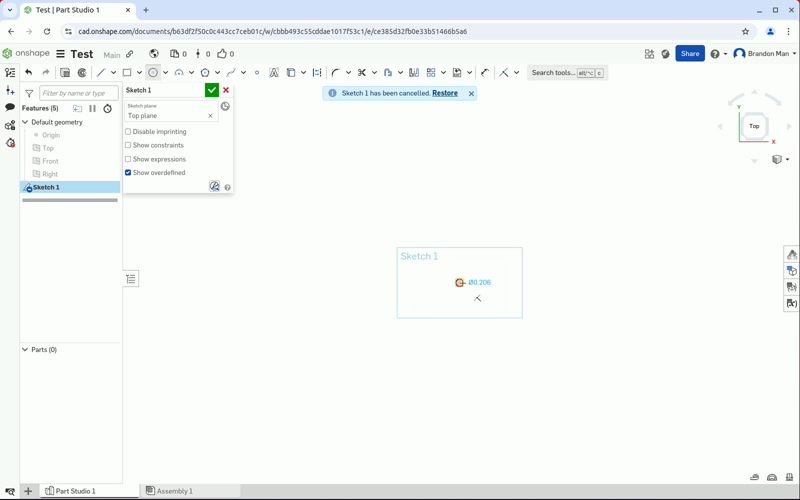
scroll(6)
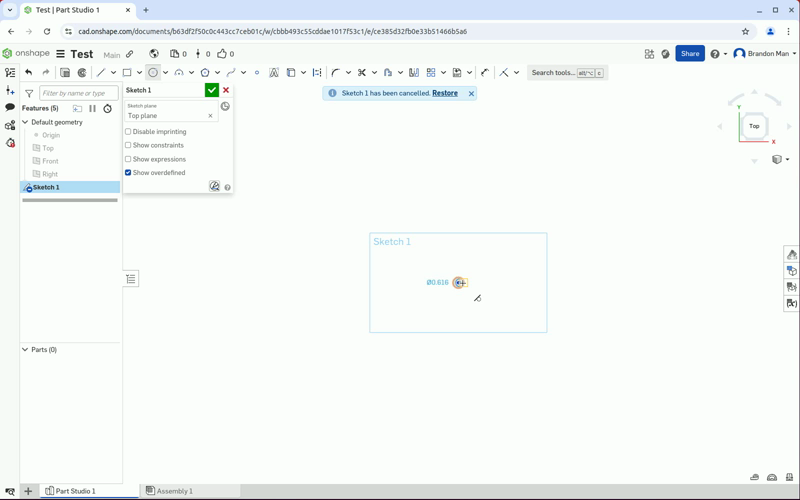
scroll(6)
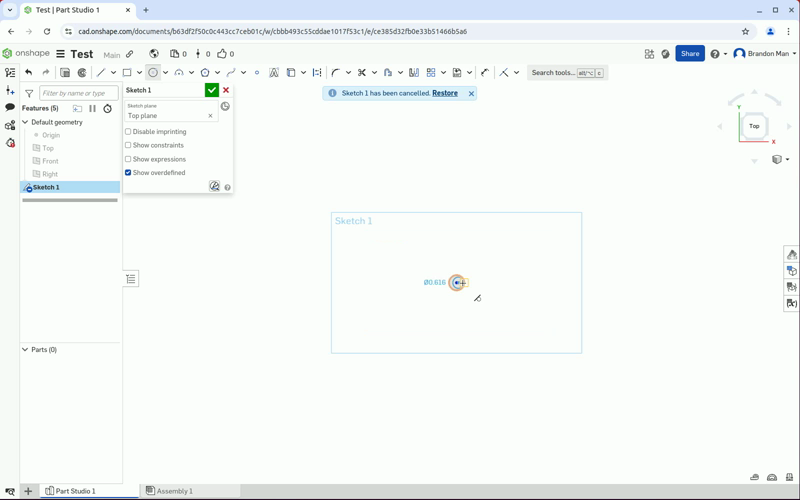
scroll(6)
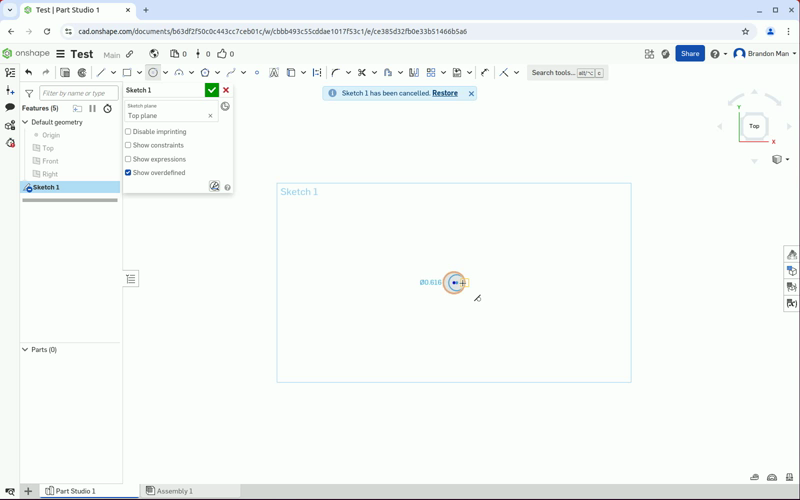
scroll(6)
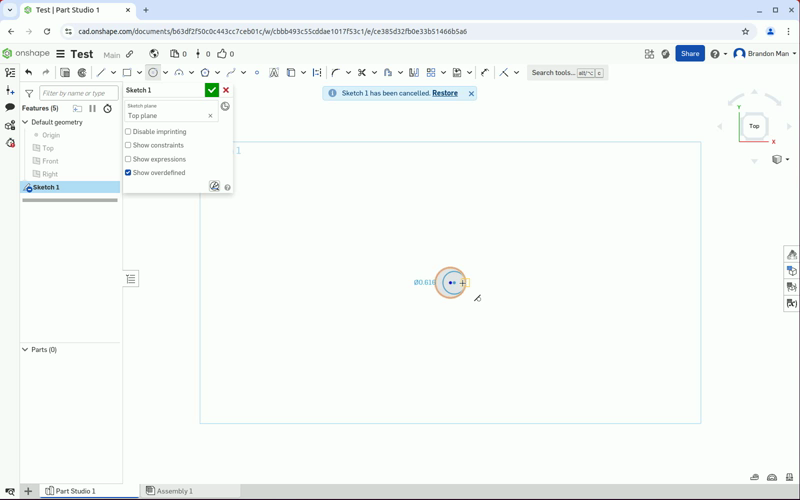
scroll(6)
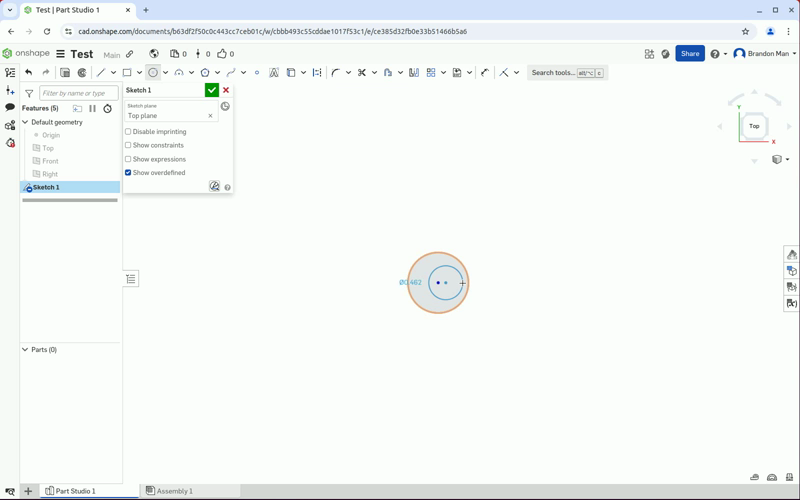
click(462, 282)
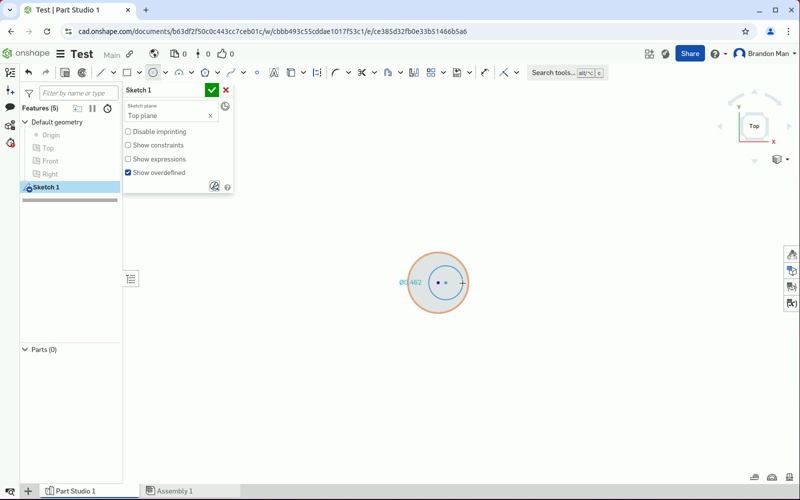
scroll(-6)
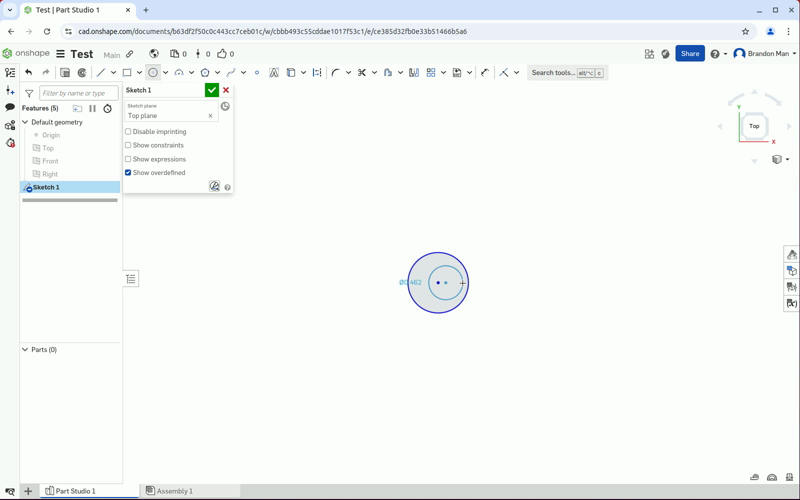
scroll(-6)
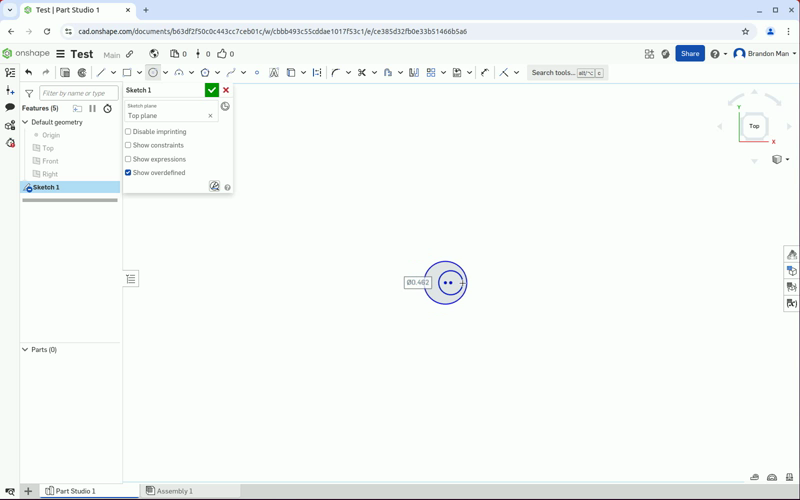
scroll(-6)
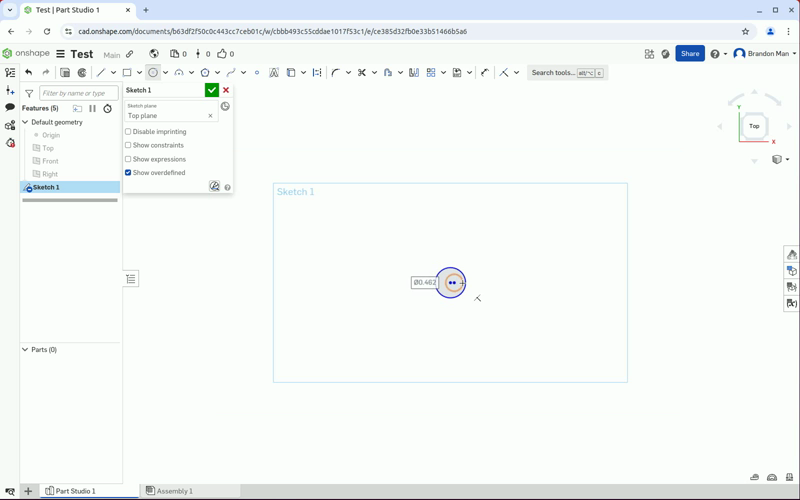
scroll(-6)
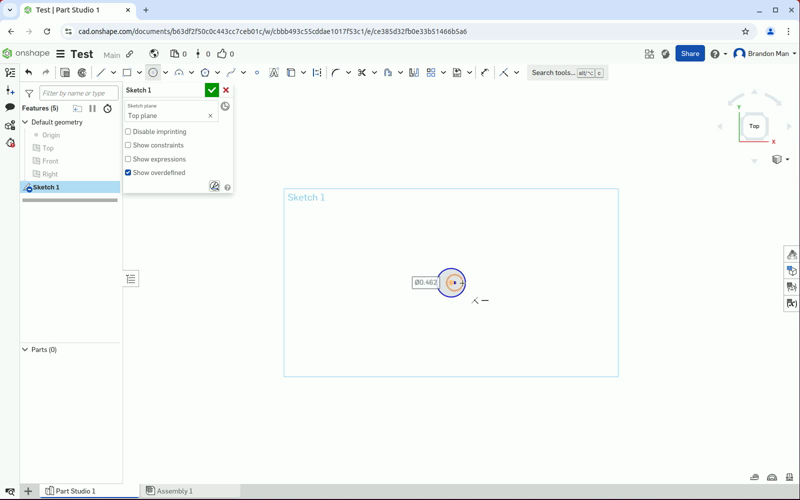
scroll(-6)
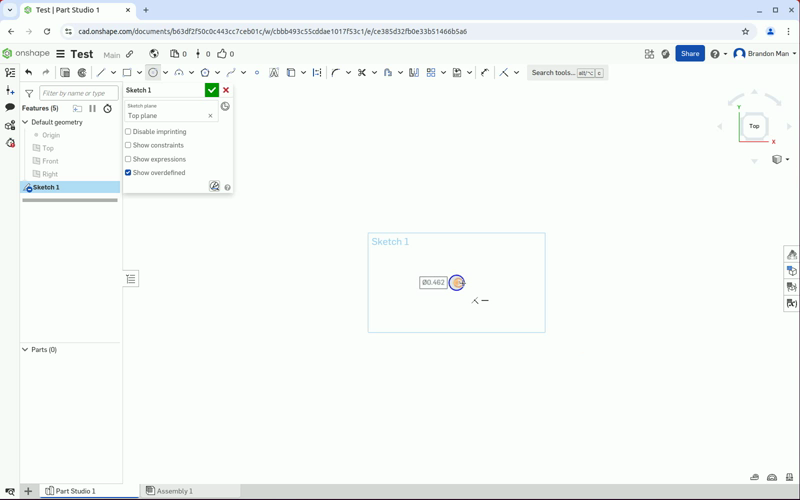
scroll(-6)
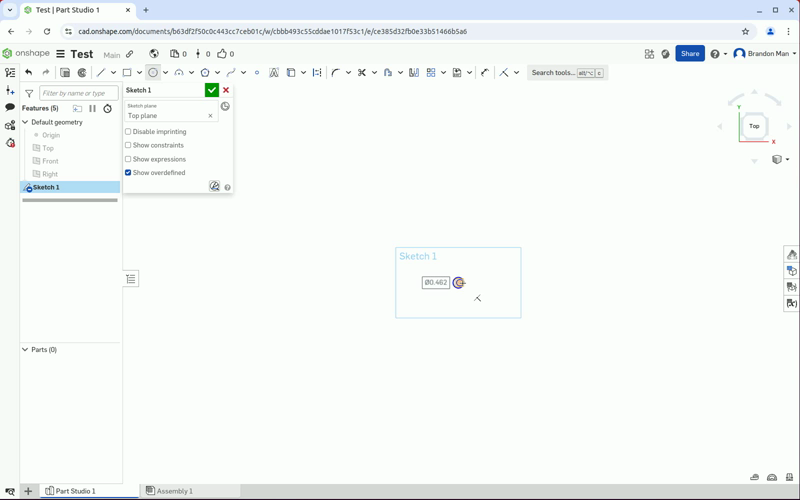
scroll(-6)
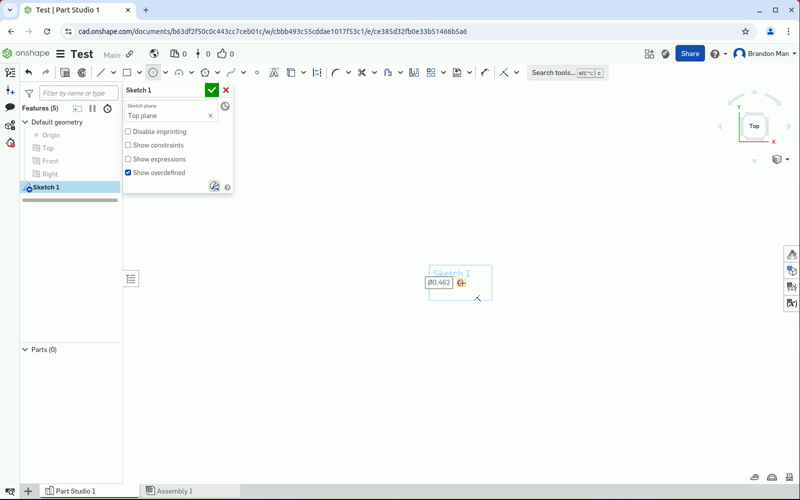
key(esc)
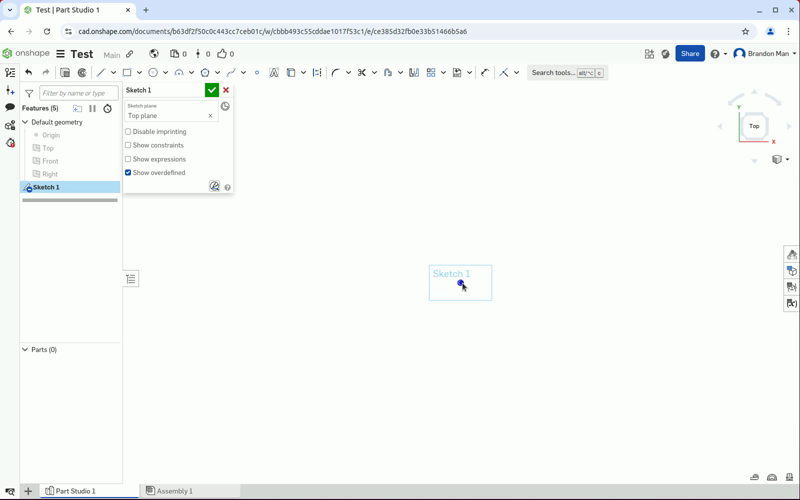
mouse_move(461, 281)
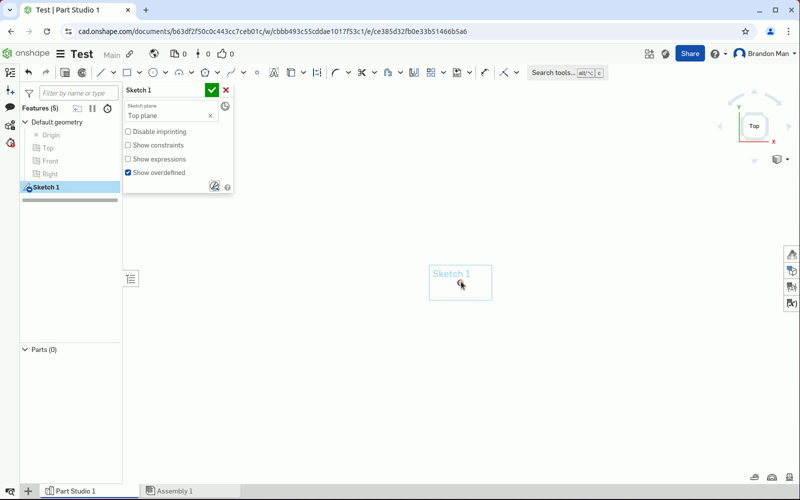
scroll(6)
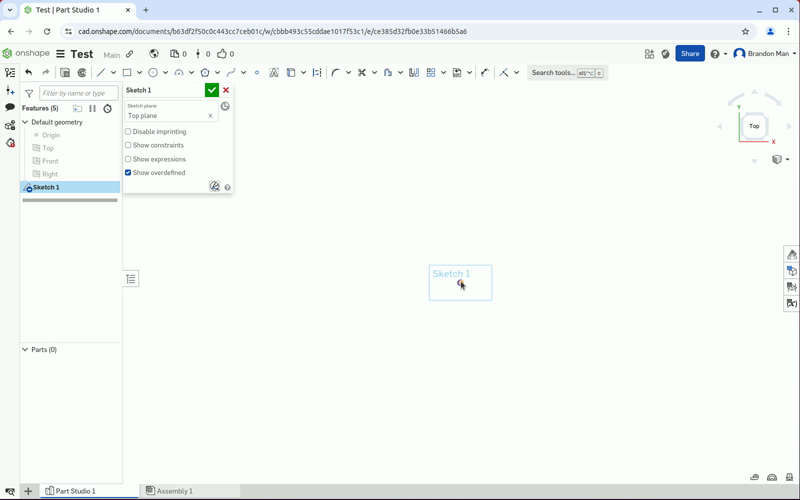
scroll(6)
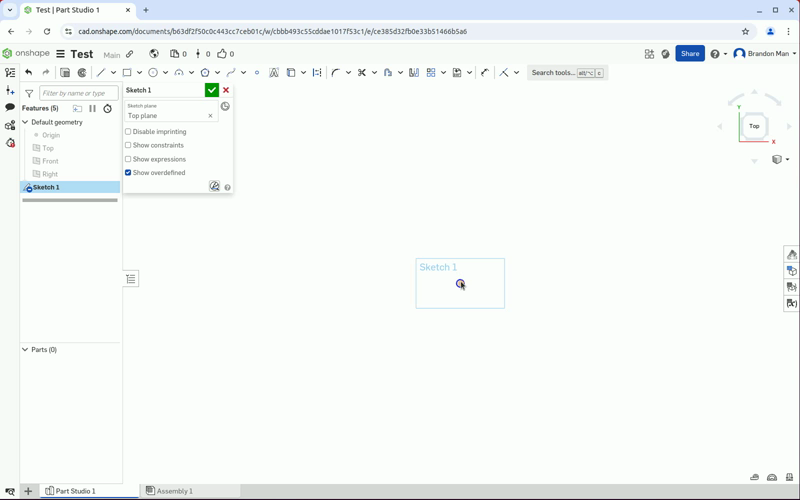
scroll(6)
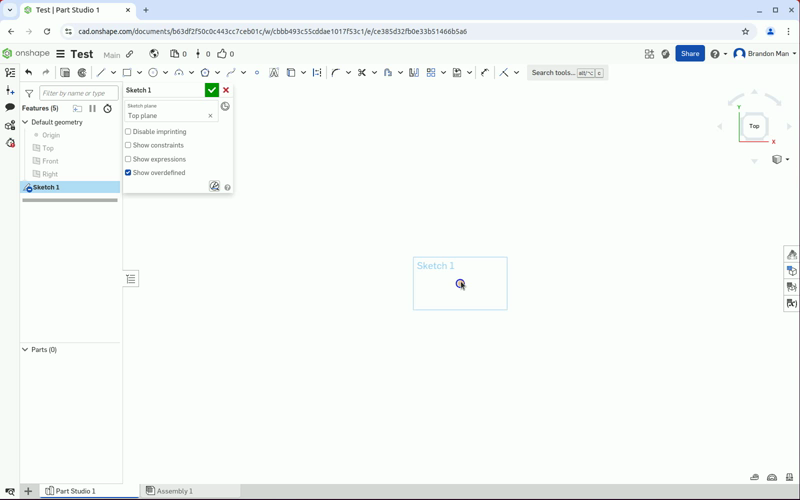
scroll(6)
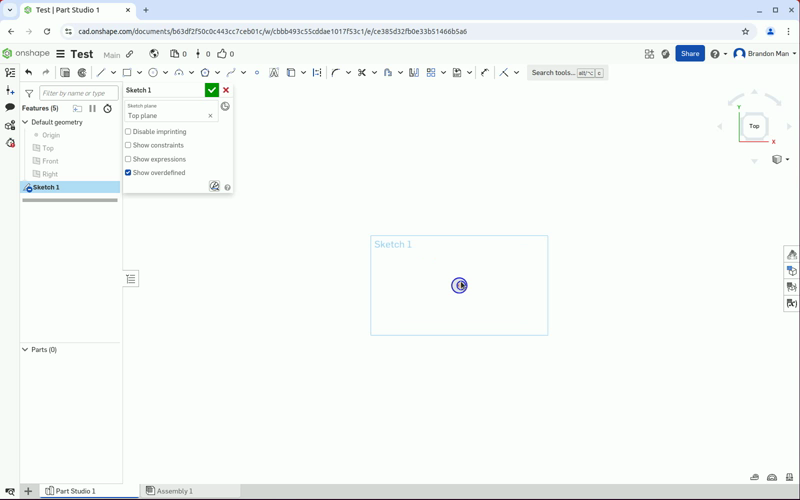
scroll(6)
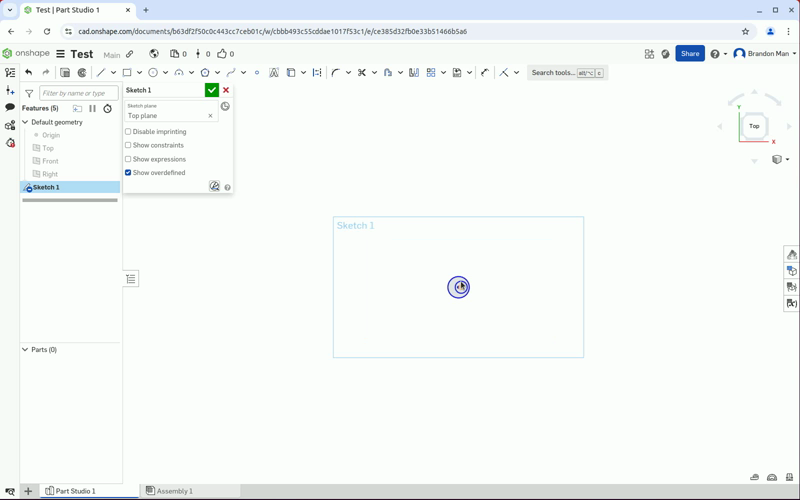
scroll(6)
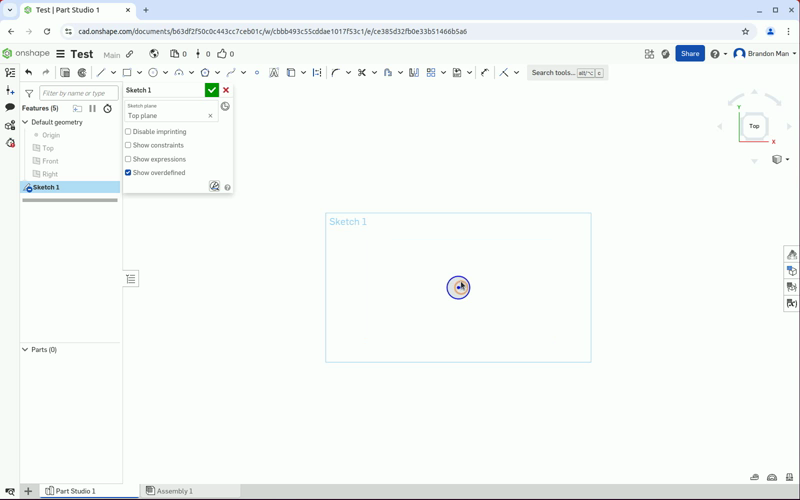
scroll(6)
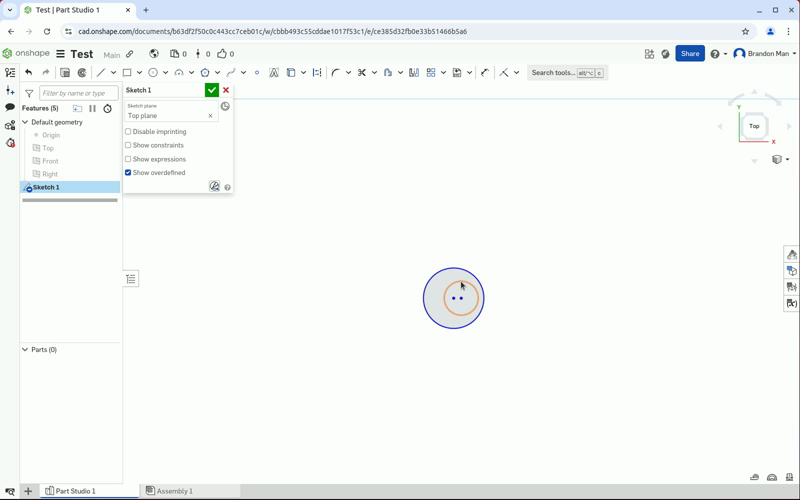
click(461, 281)
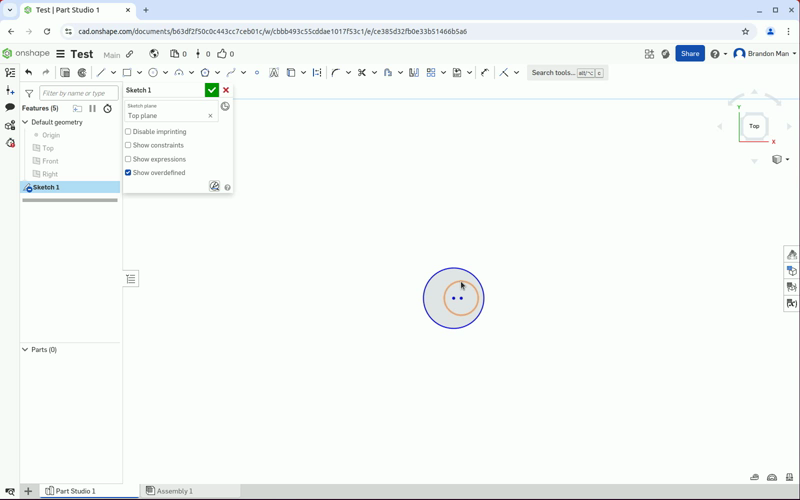
scroll(-6)
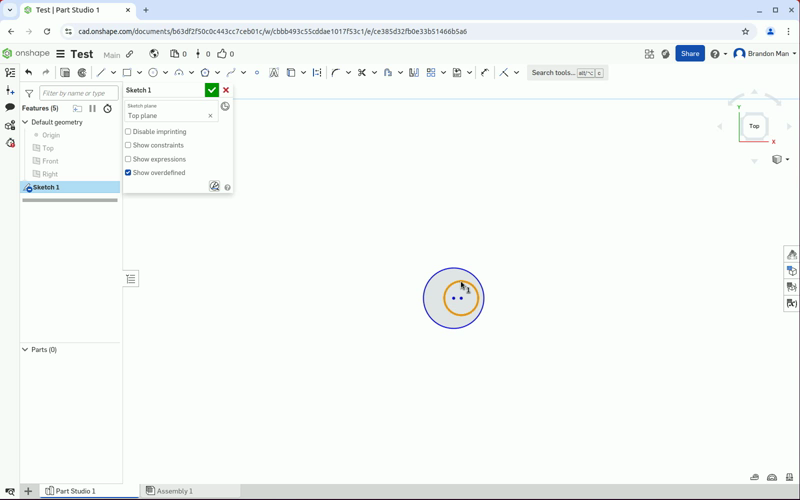
scroll(-6)
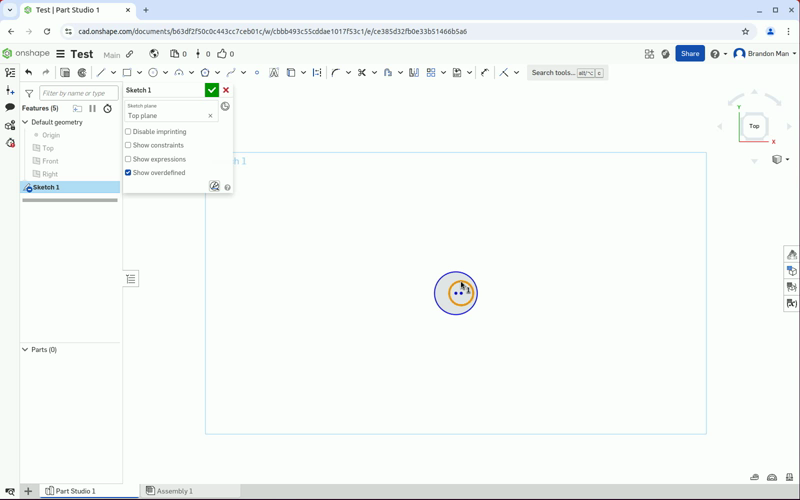
scroll(-6)
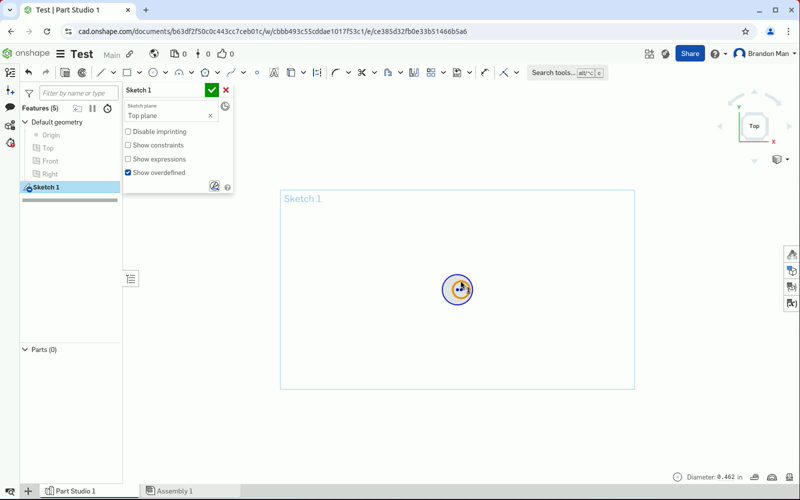
scroll(-6)
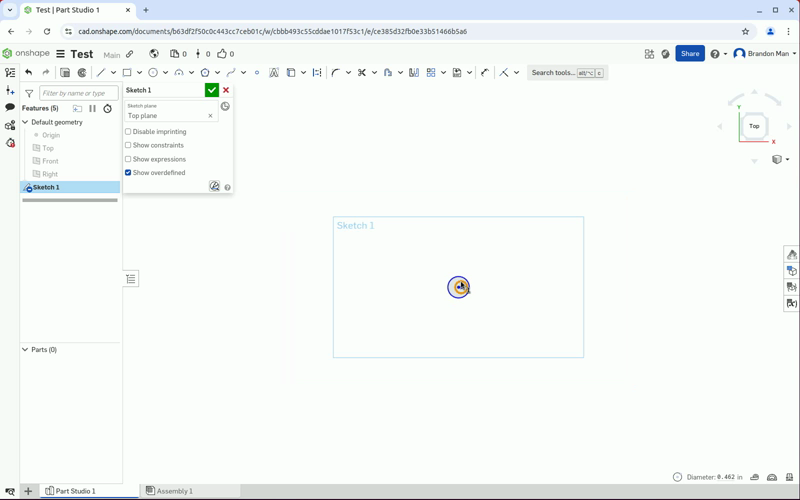
scroll(-6)
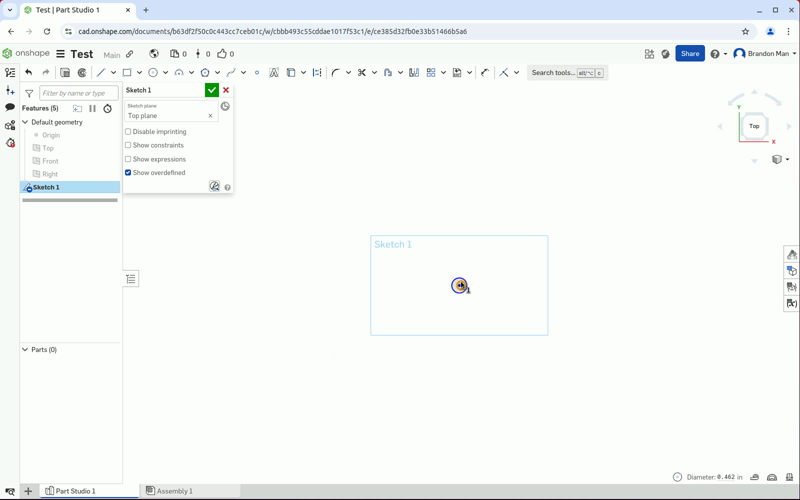
scroll(-6)
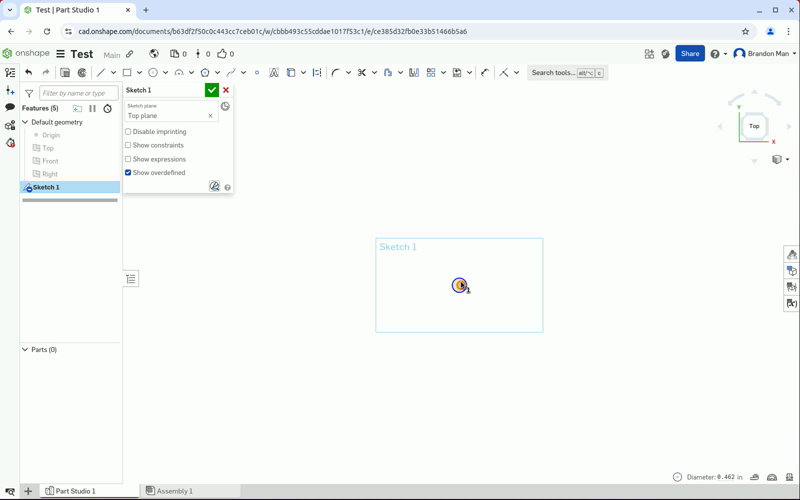
scroll(-6)
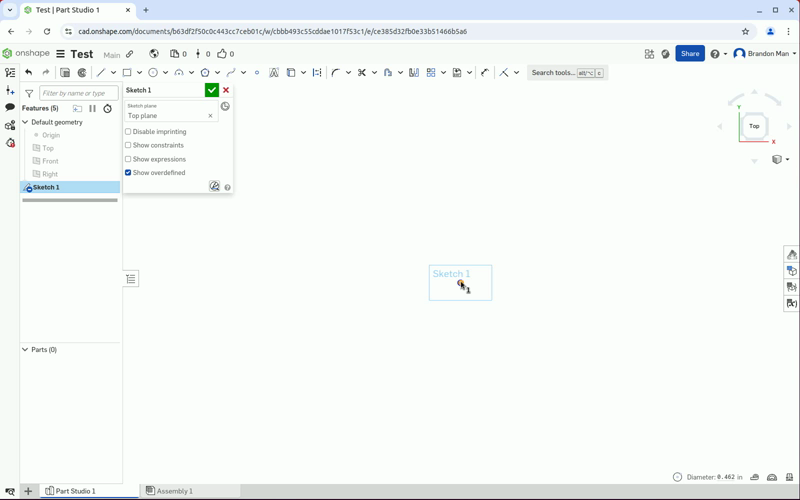
mouse_move(73, 352)
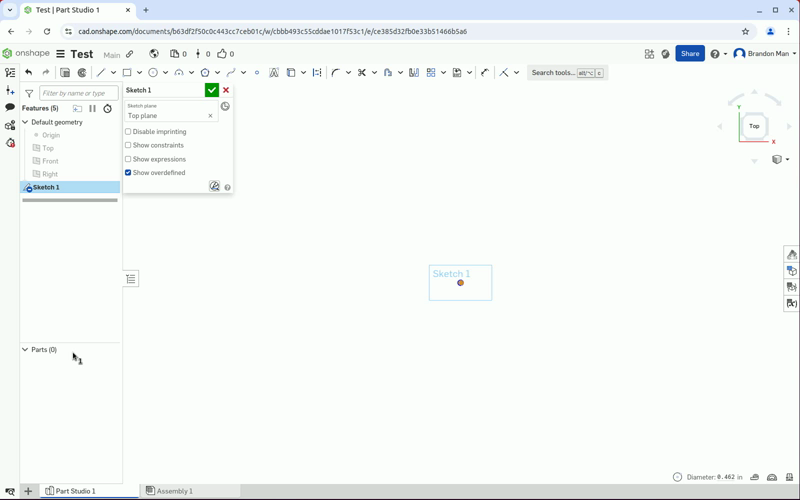
key(shift+y)
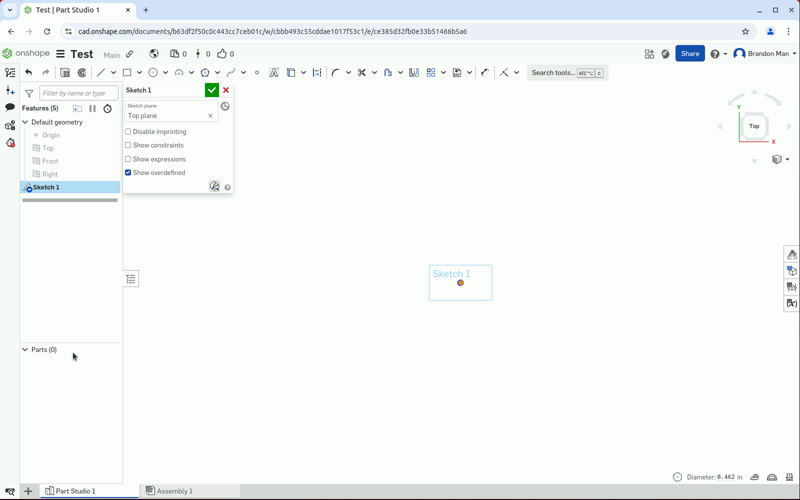
key(shift+e)
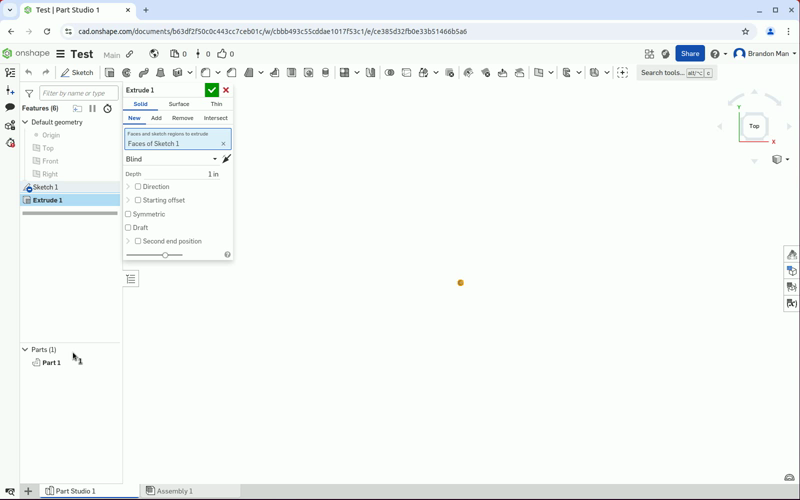
mouse_move(143, 106)
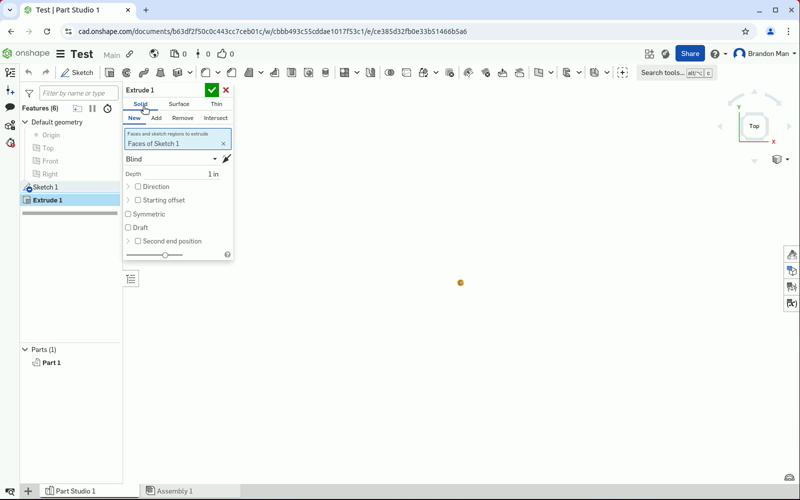
click(143, 106)
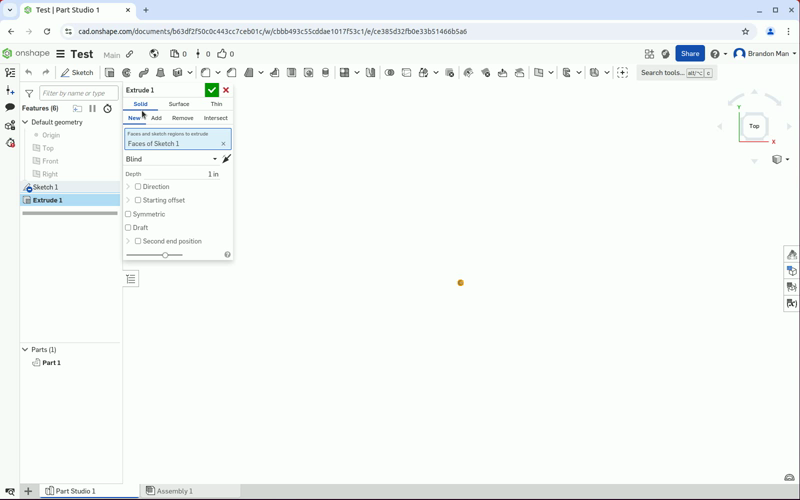
mouse_move(137, 120)
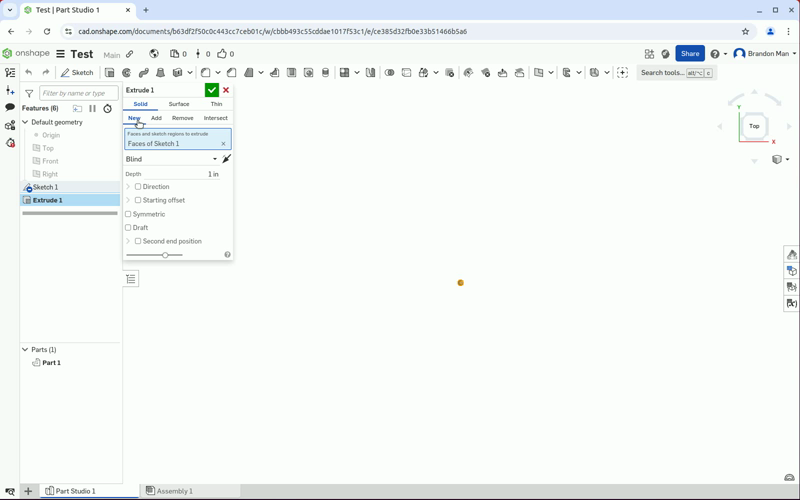
click(137, 120)
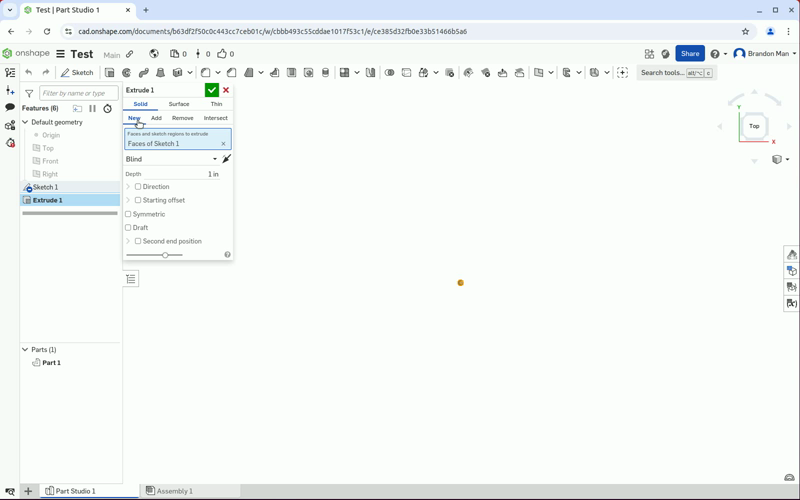
key(tab, 4)
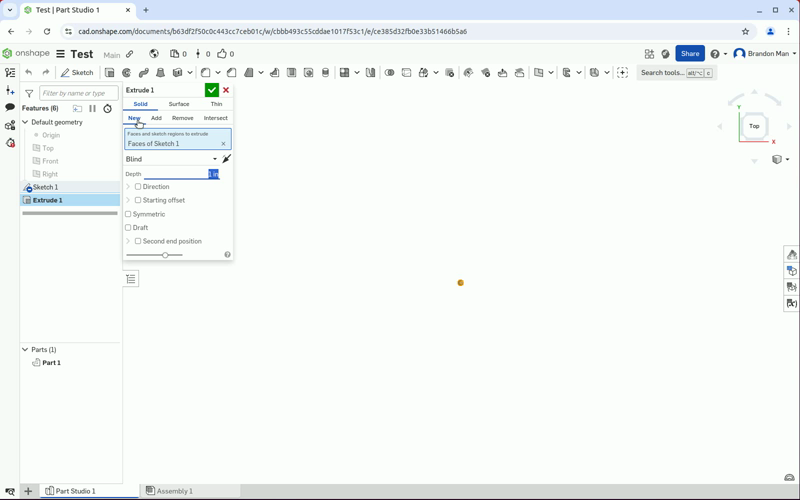
text(23.108)
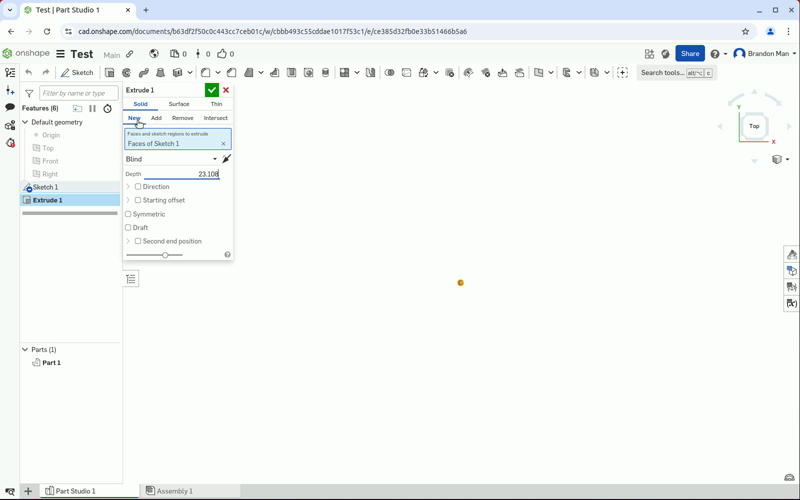
key(enter)
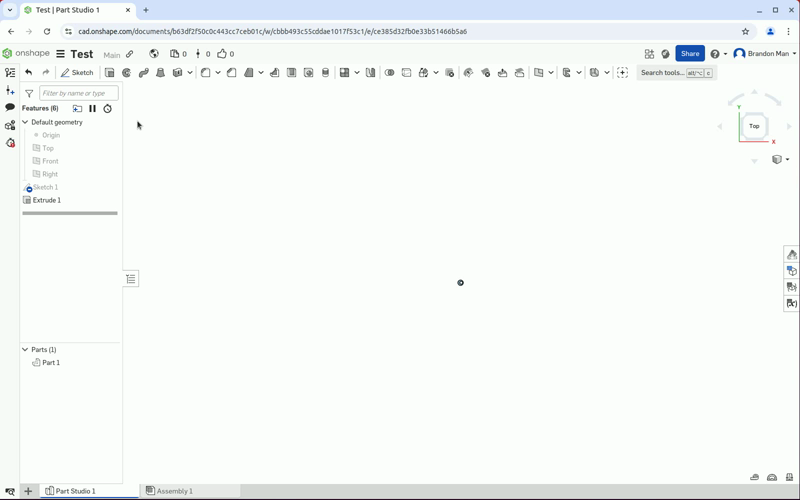
key(shift+h)
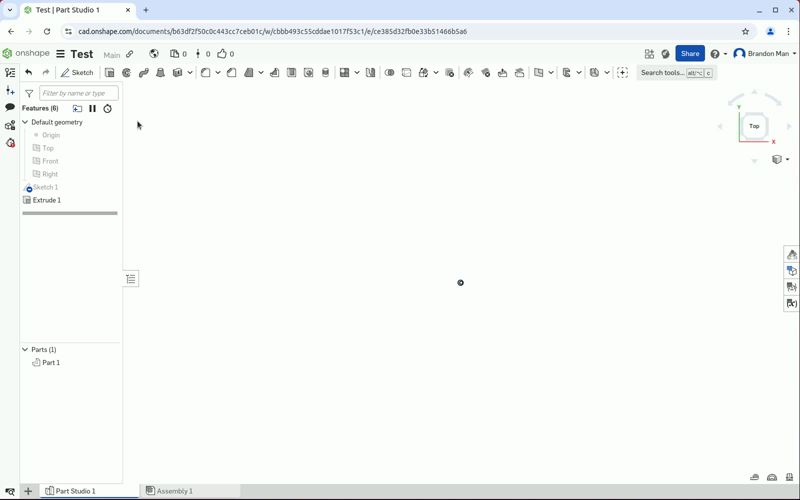
key(shift+h)
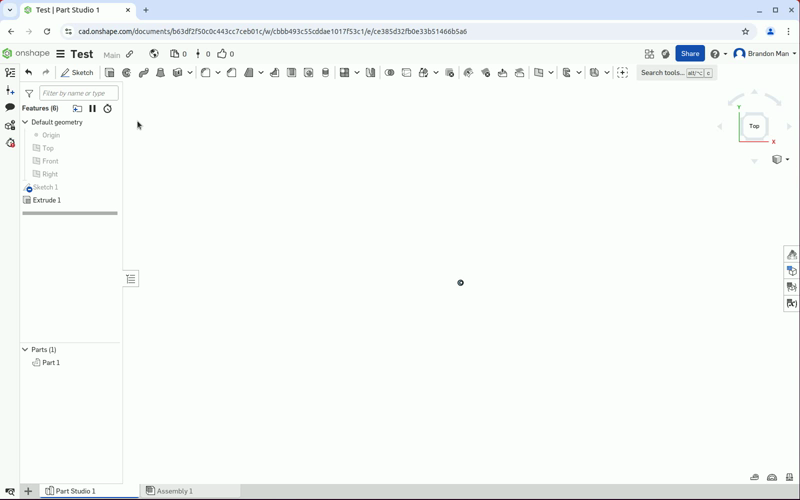
mouse_move(73, 189)
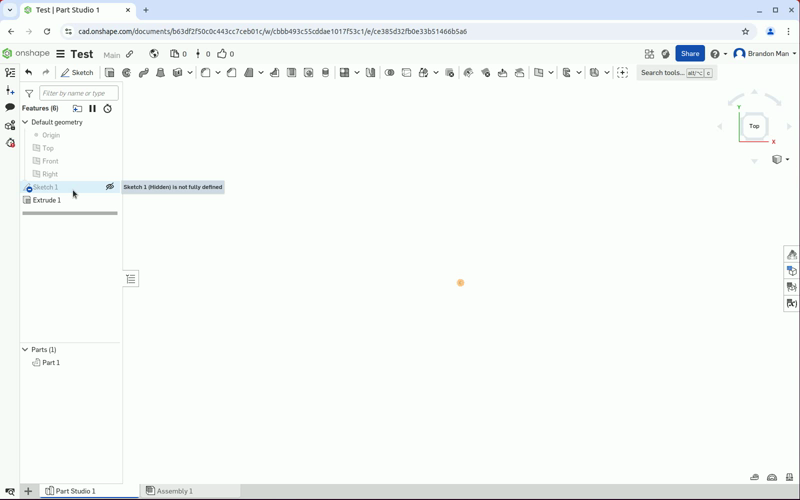
click(73, 189)
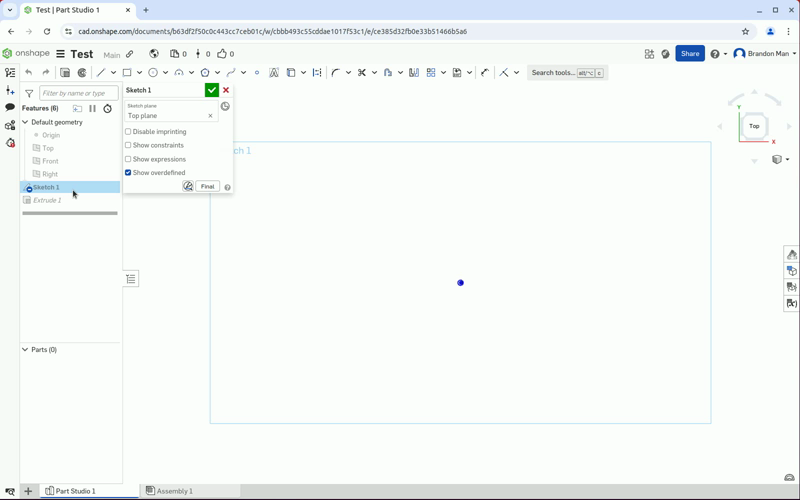
mouse_move(229, 92)
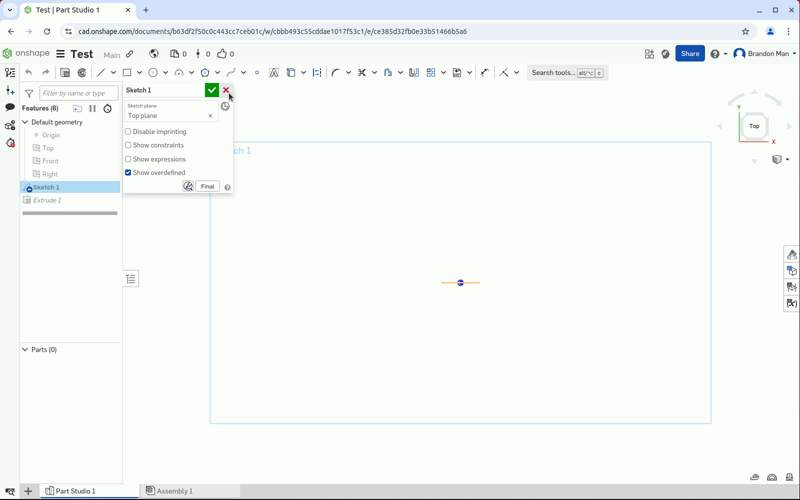
click(229, 92)
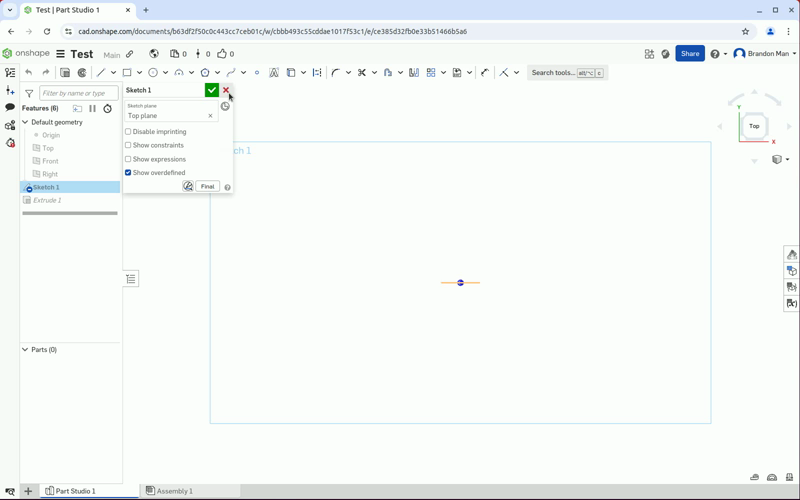
key(shift+s)
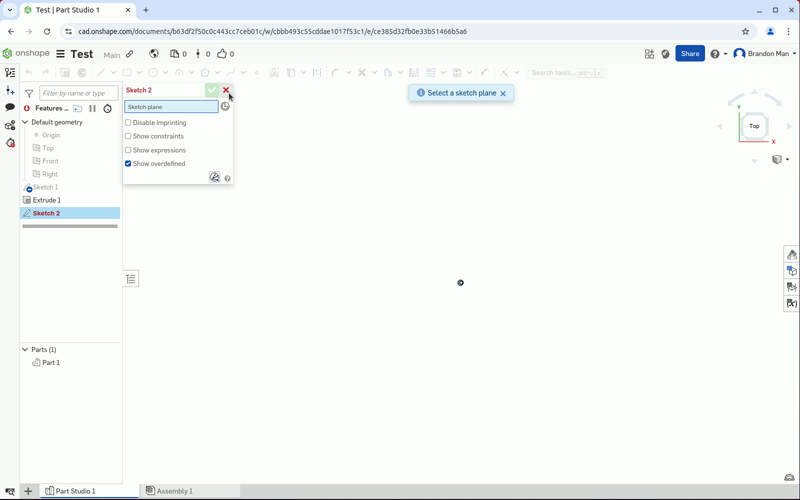
mouse_move(73, 150)
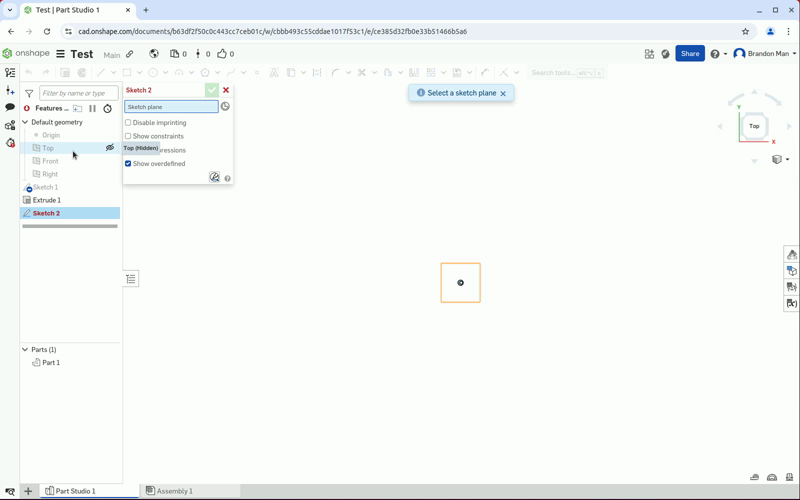
click(73, 150)
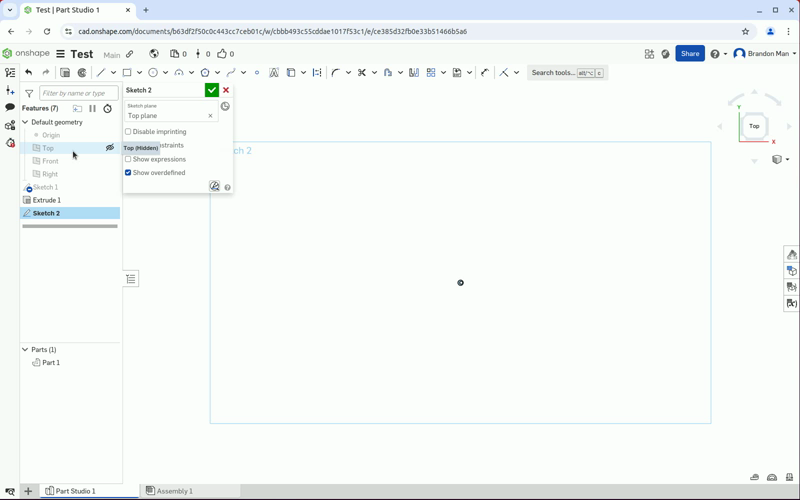
mouse_move(73, 352)
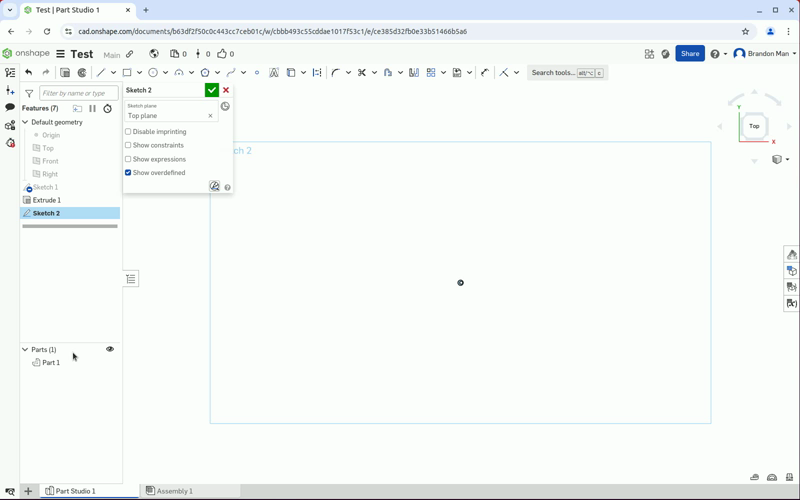
key(y)
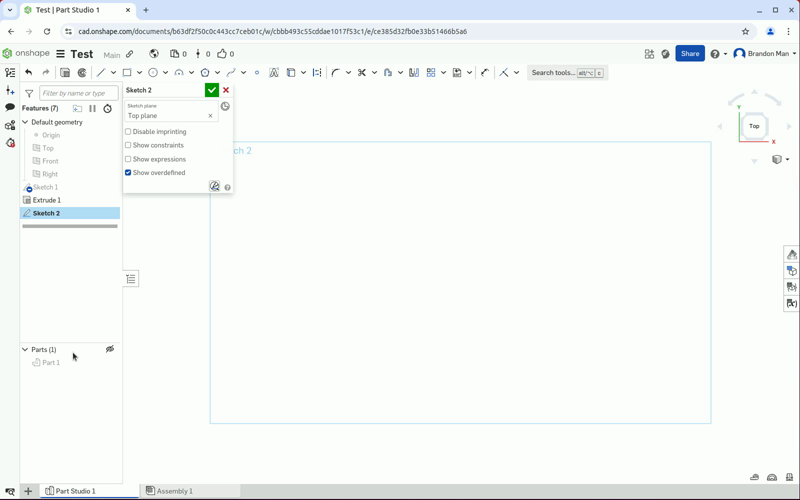
key(c)
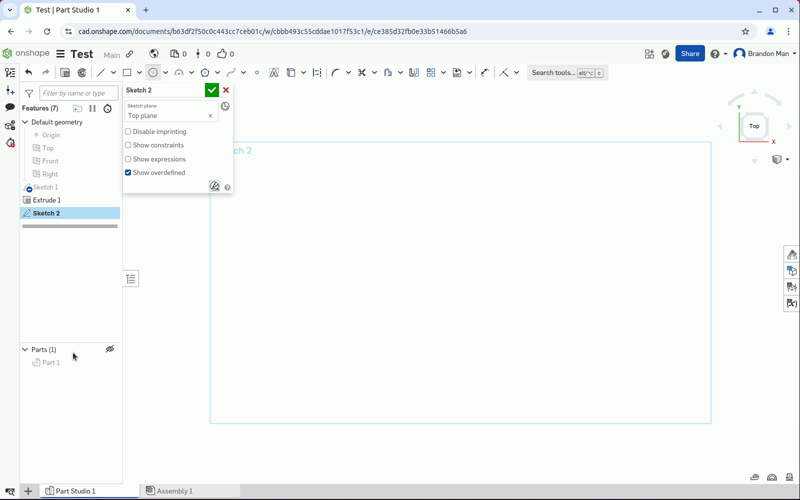
key_down(shift)
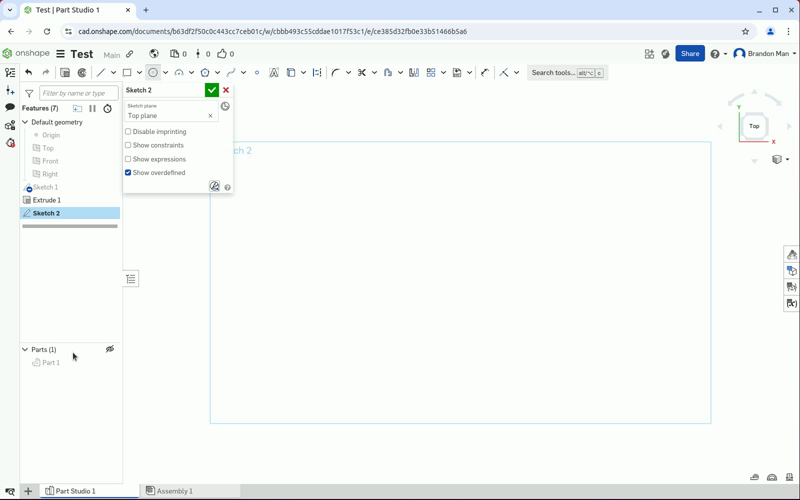
mouse_move(461, 278)
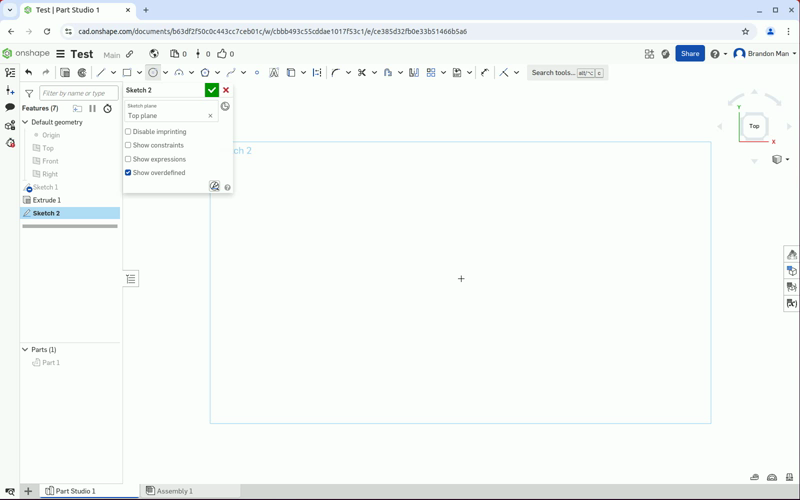
click(461, 278)
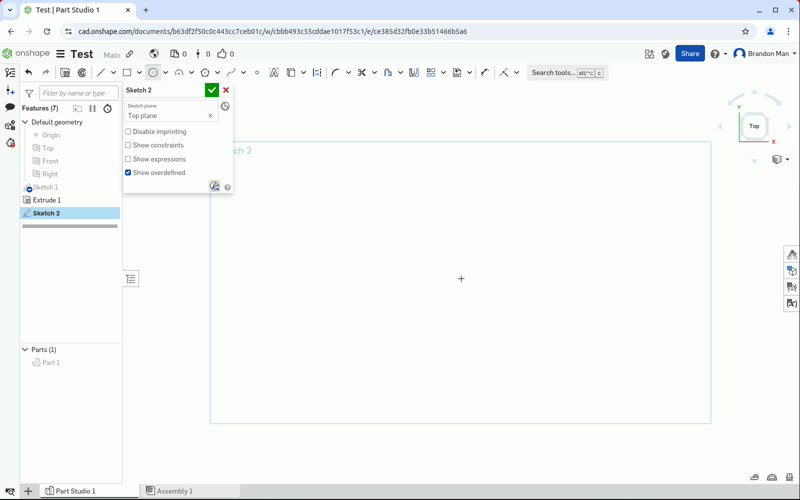
key_up(shift)
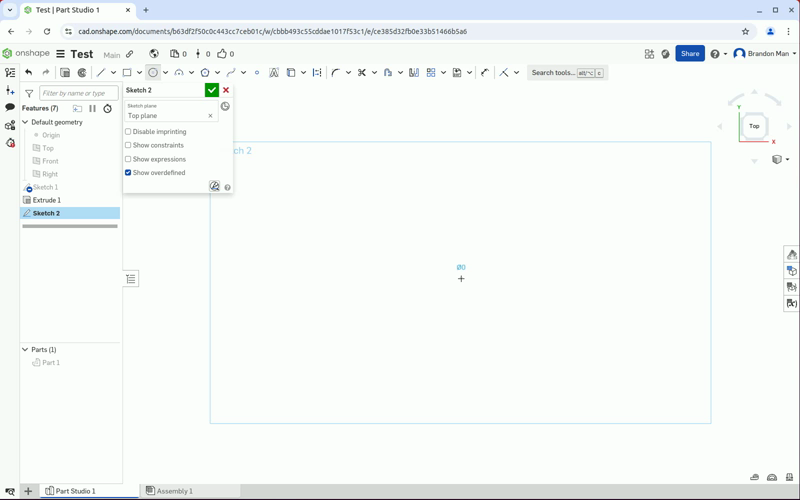
mouse_move(463, 278)
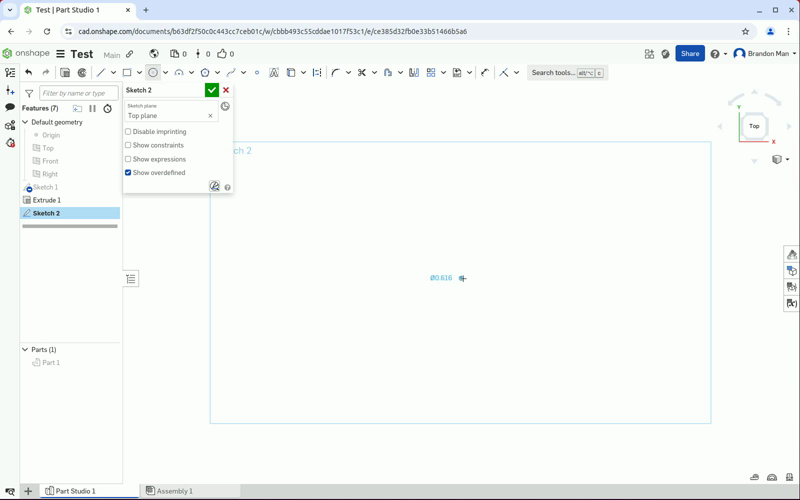
scroll(6)
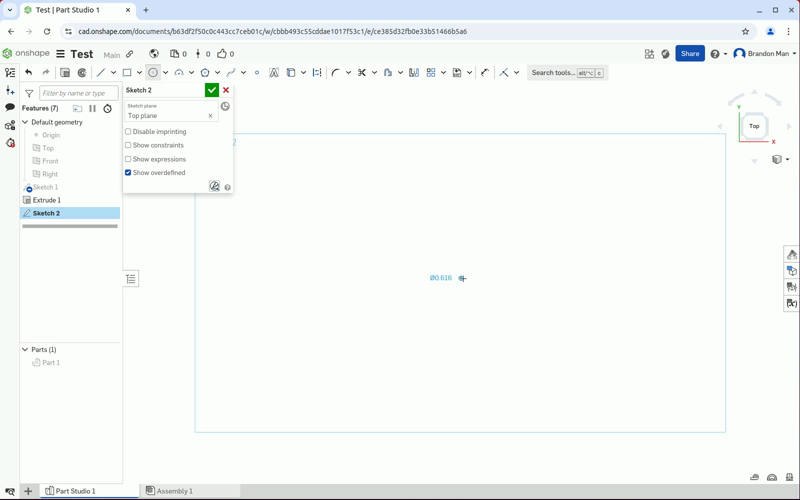
scroll(6)
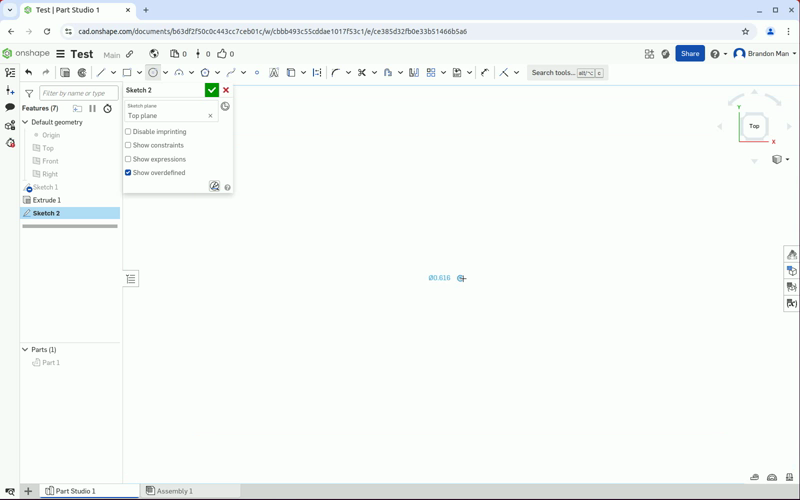
scroll(6)
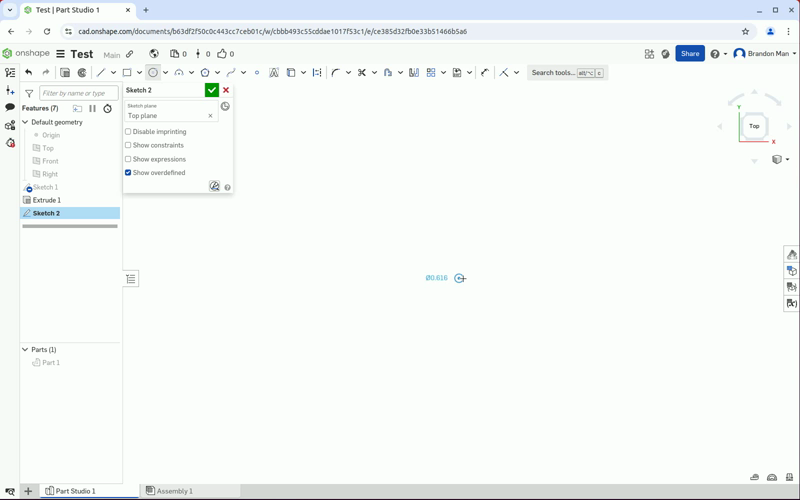
scroll(6)
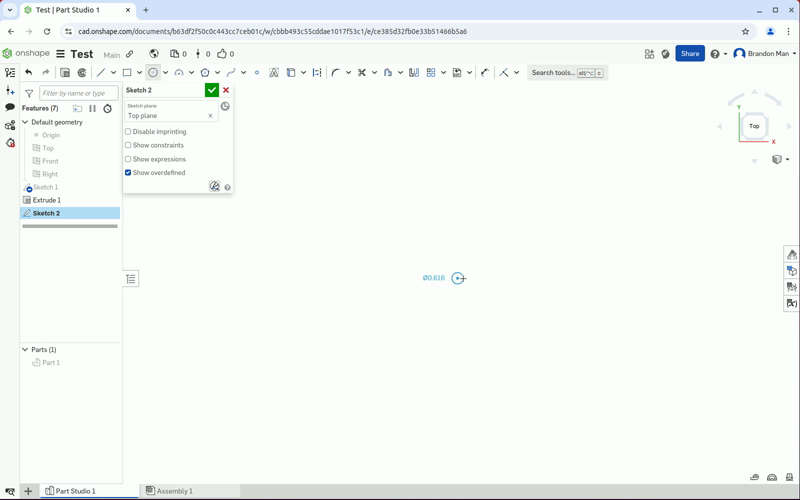
scroll(6)
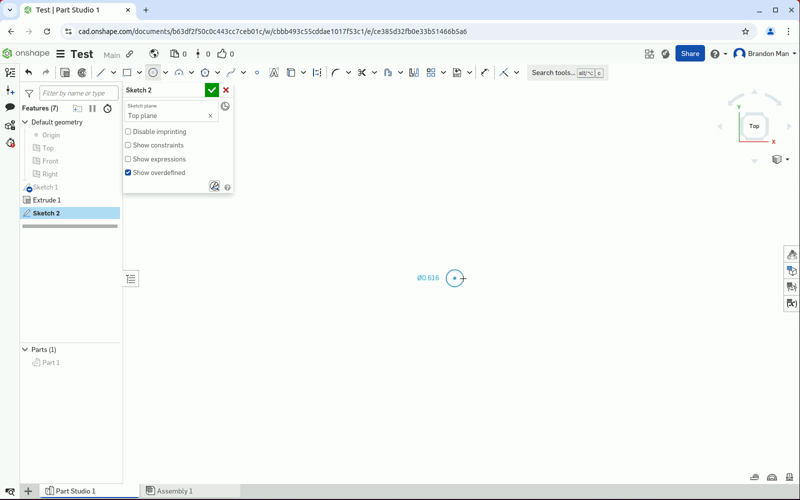
scroll(6)
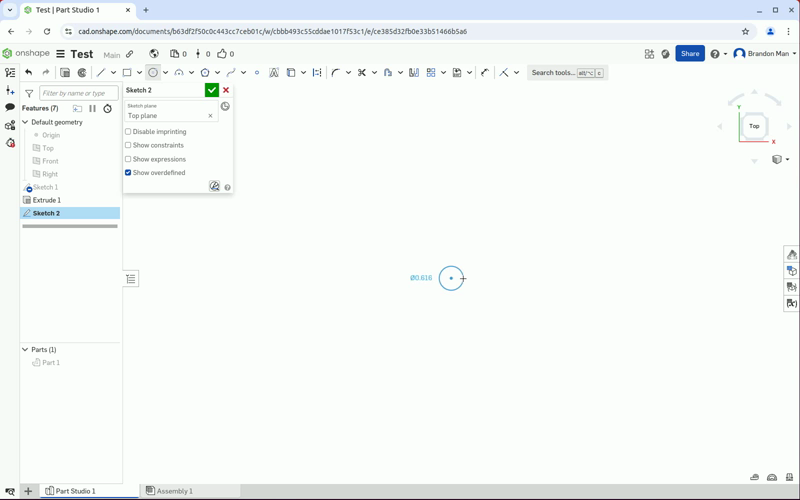
scroll(6)
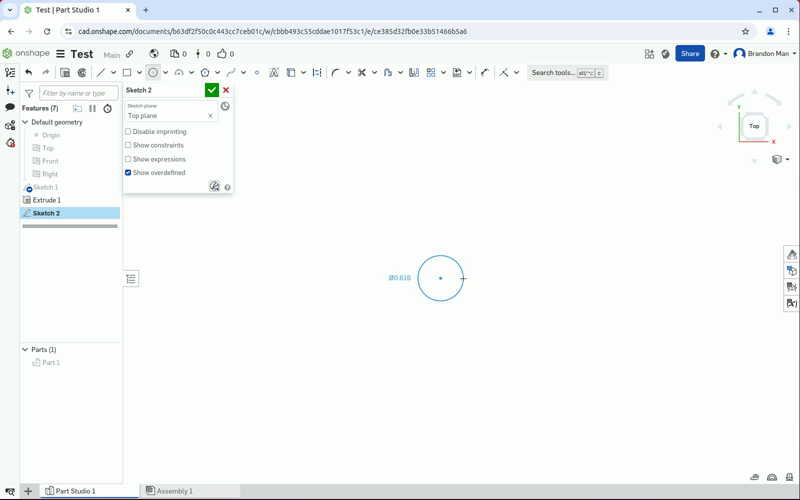
click(463, 278)
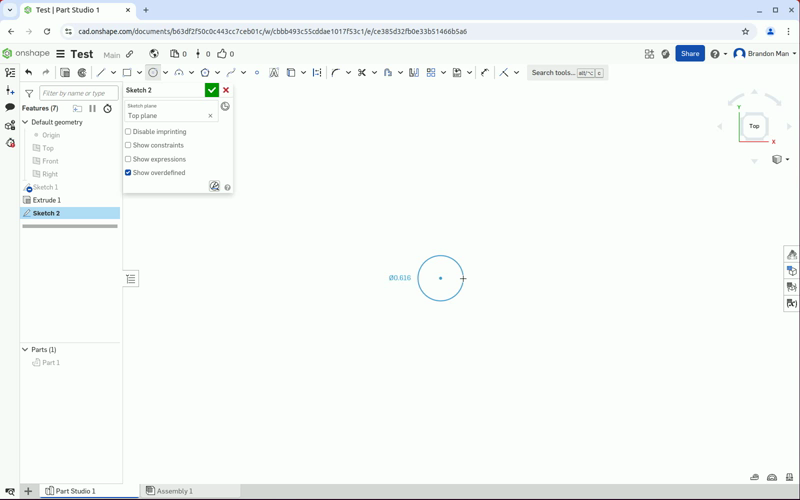
scroll(-6)
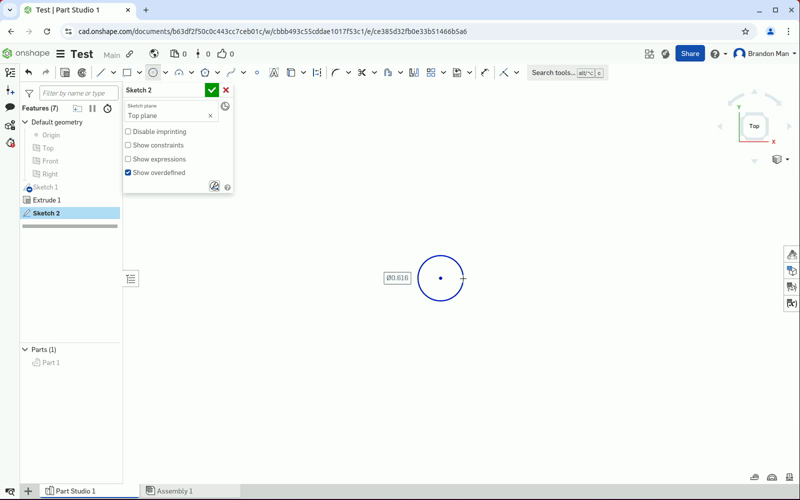
scroll(-6)
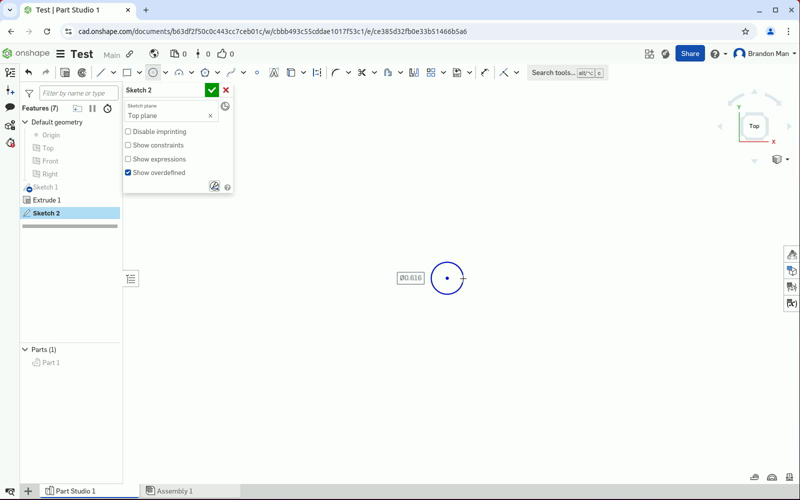
scroll(-6)
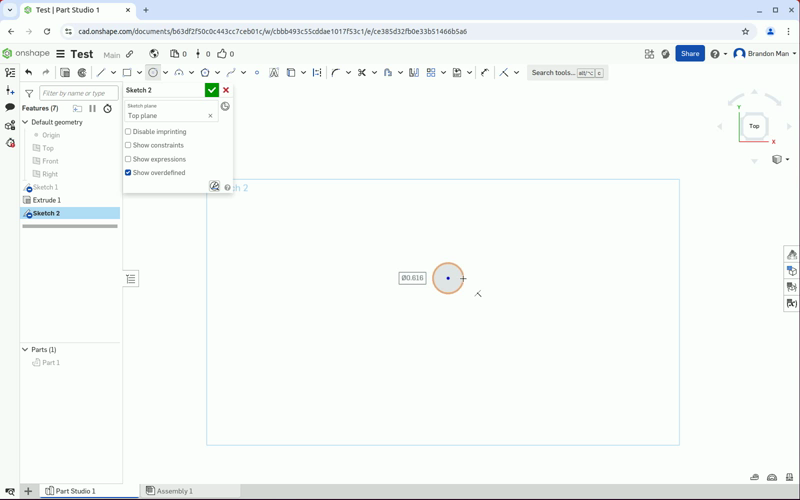
scroll(-6)
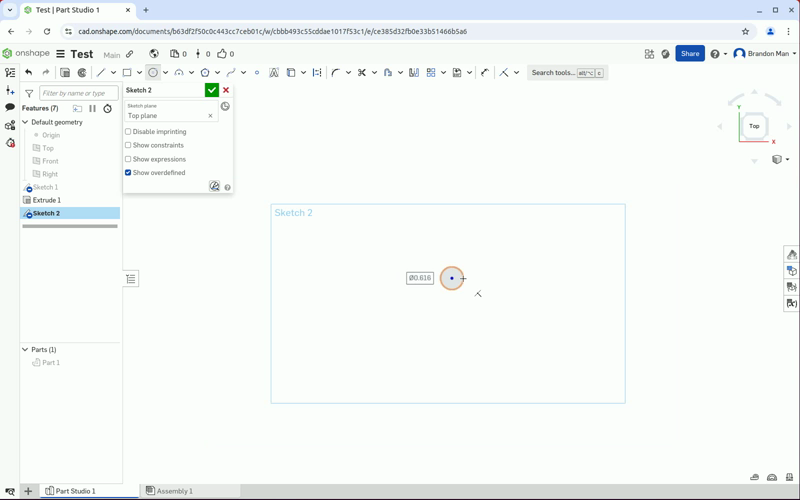
scroll(-6)
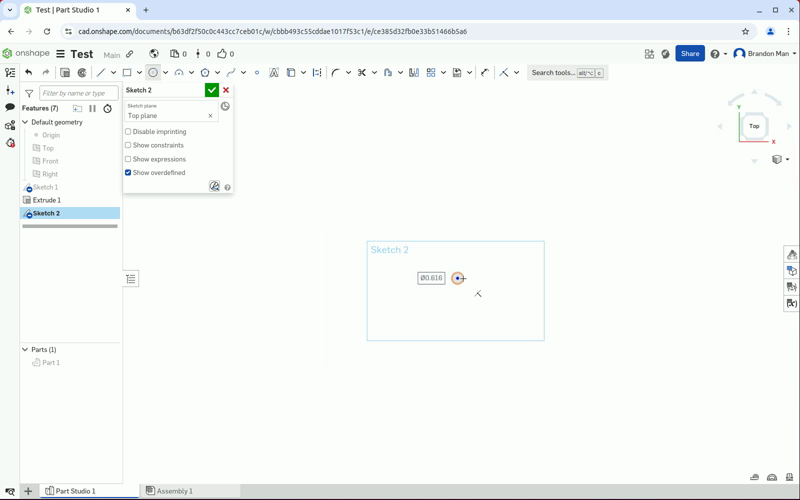
scroll(-6)
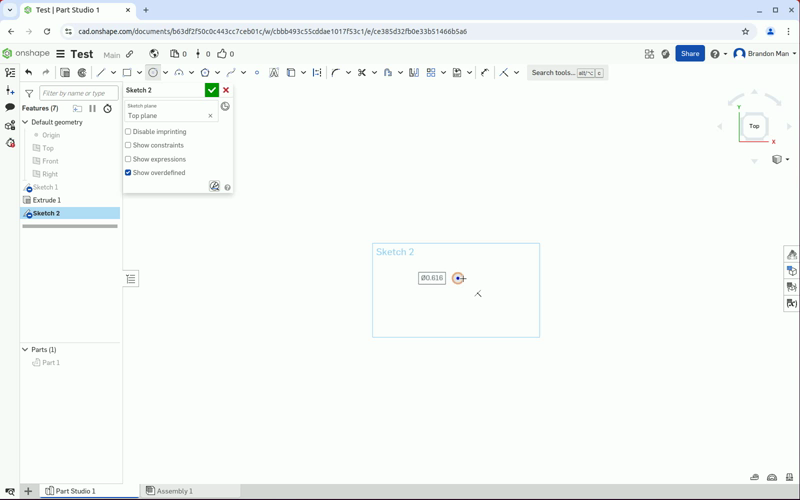
scroll(-6)
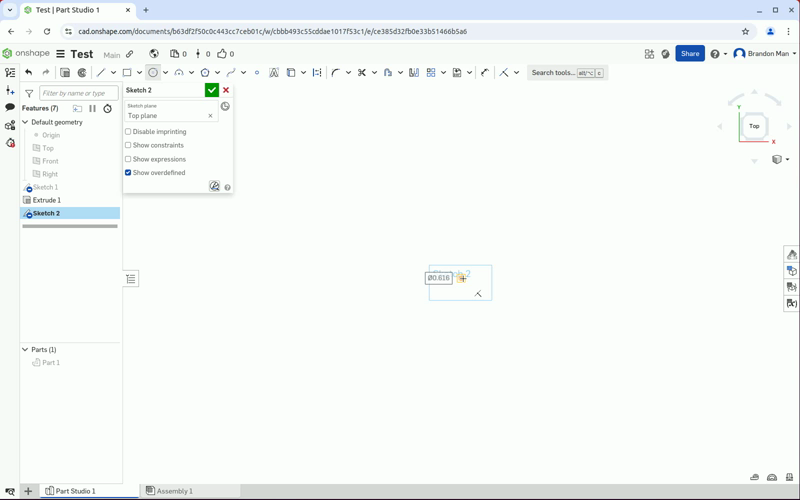
key(esc)
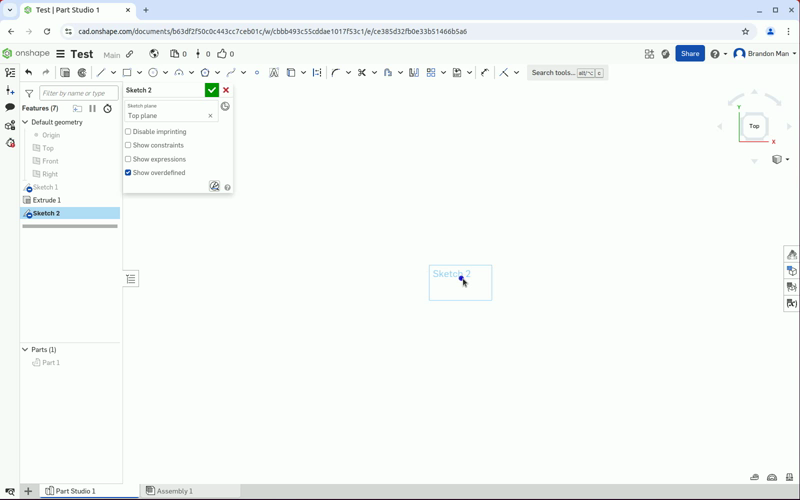
mouse_move(459, 277)
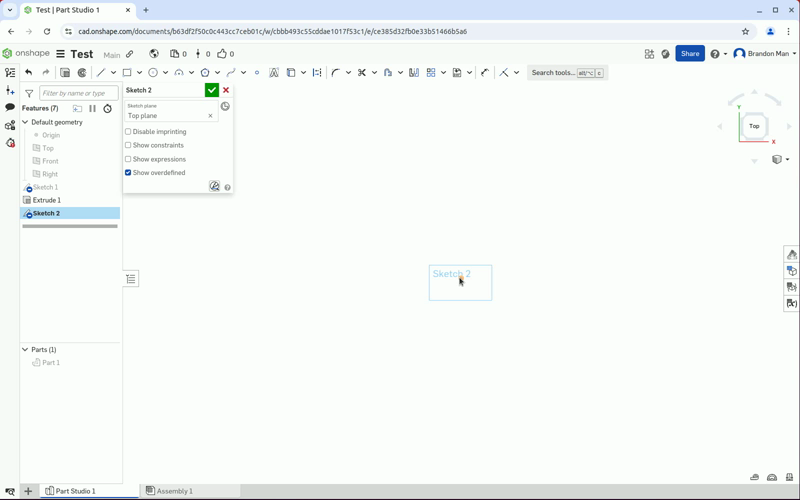
scroll(6)
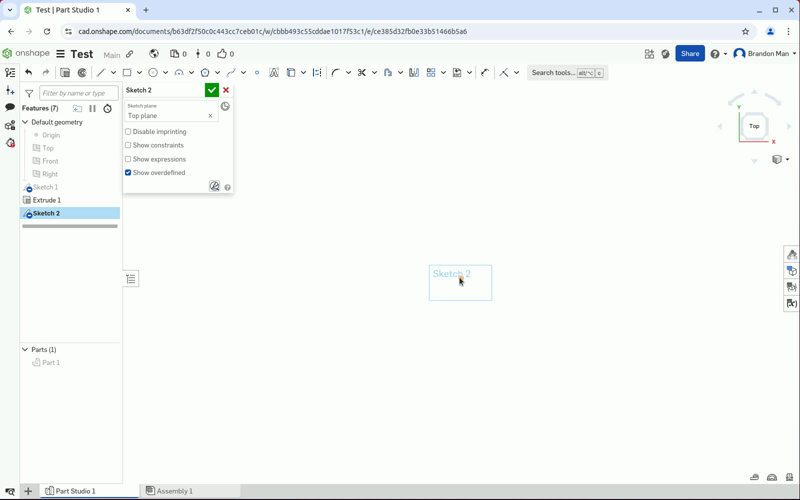
scroll(6)
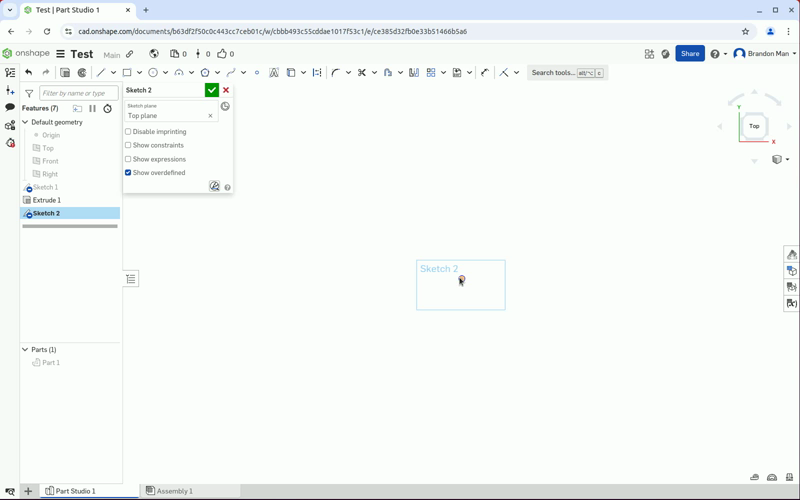
scroll(6)
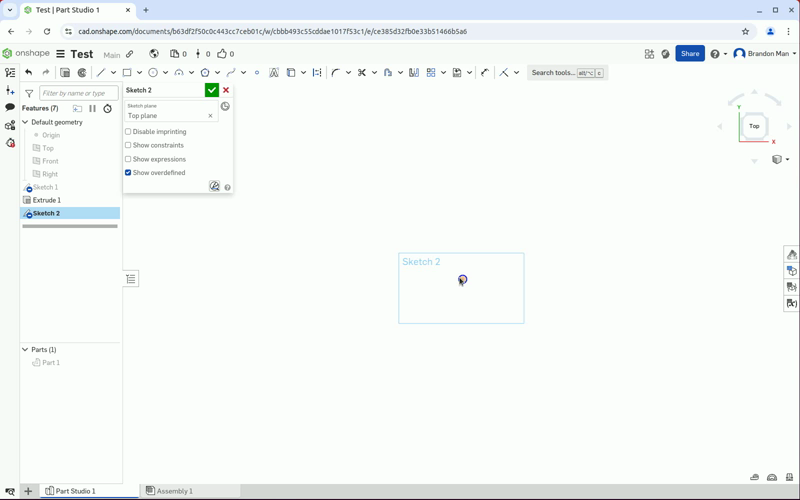
scroll(6)
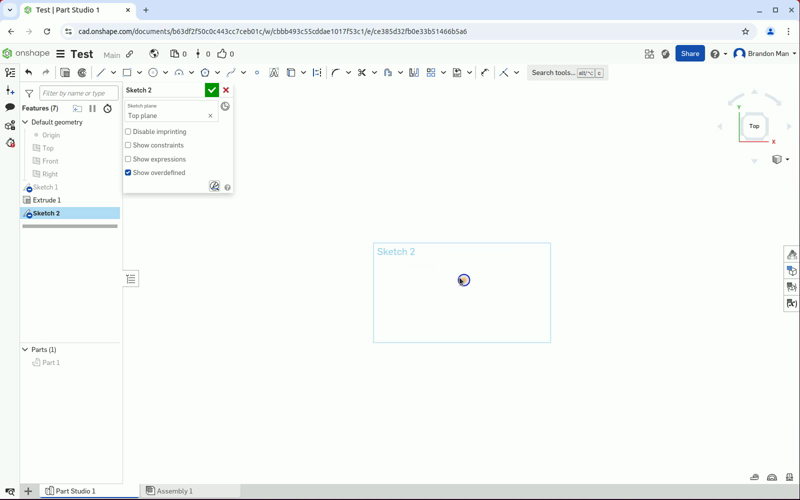
scroll(6)
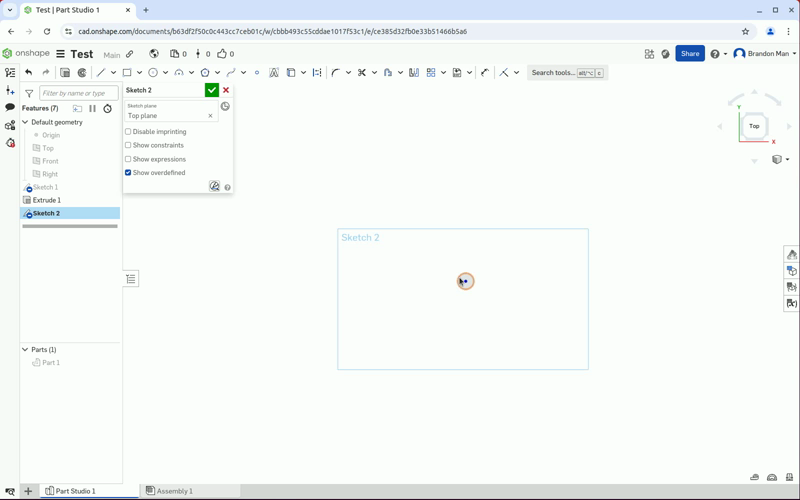
scroll(6)
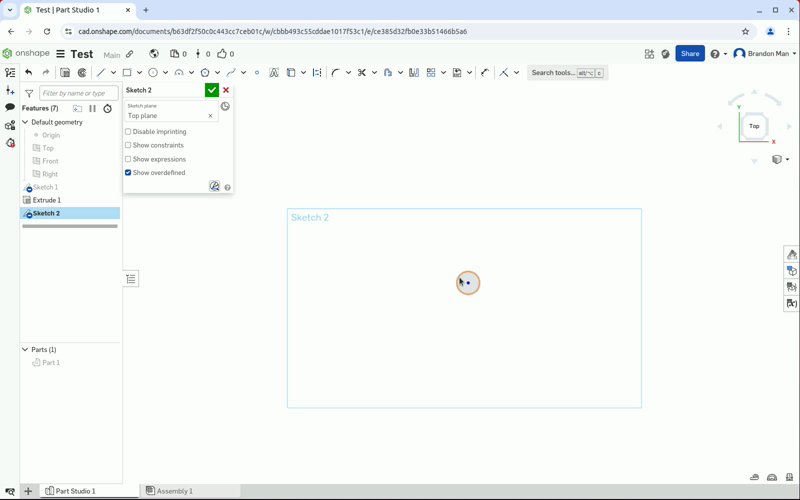
scroll(6)
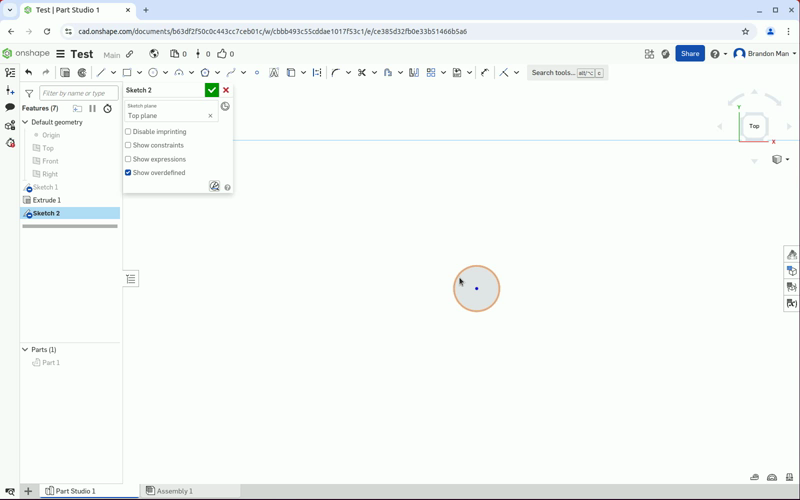
click(459, 277)
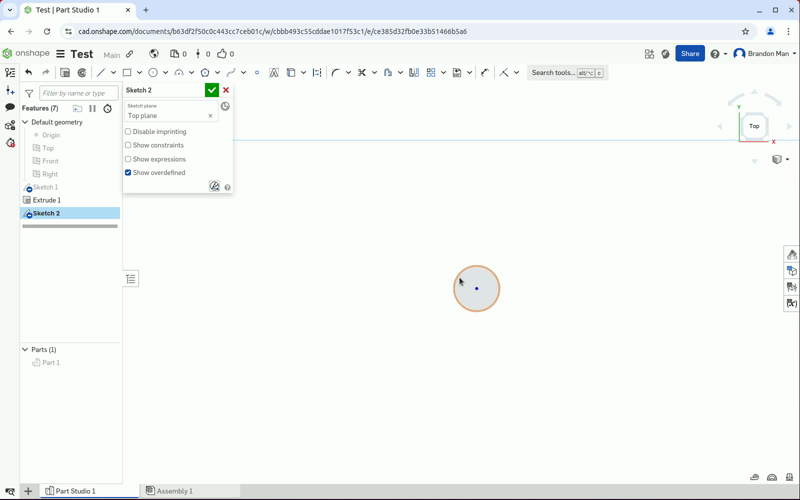
scroll(-6)
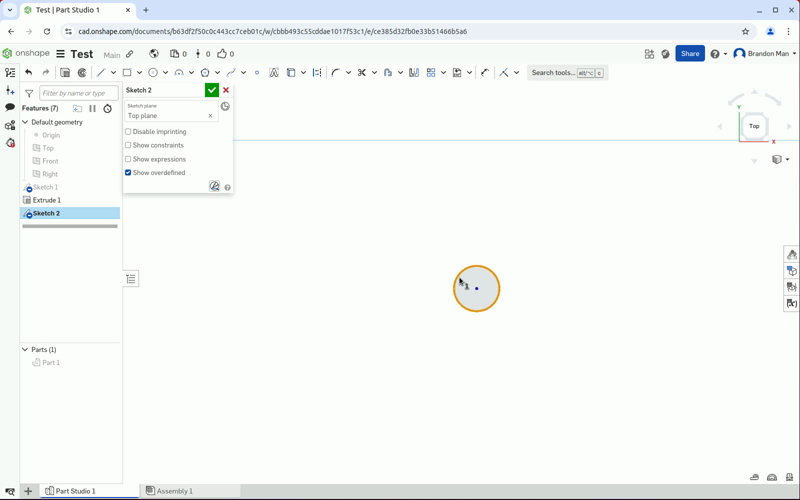
scroll(-6)
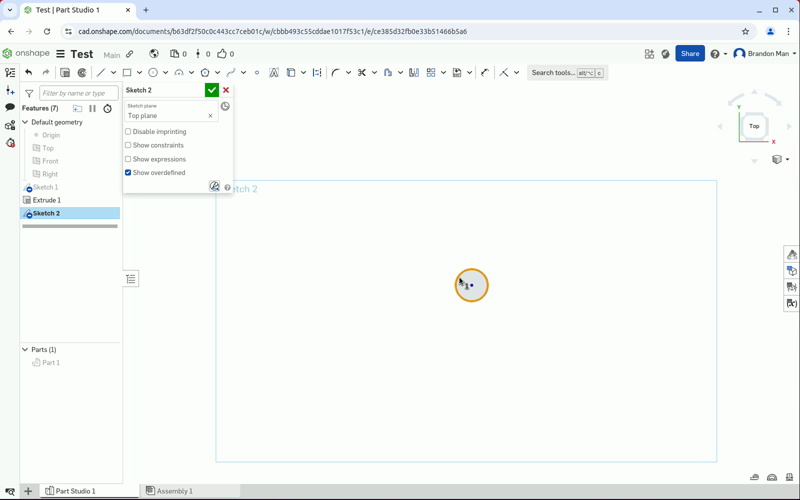
scroll(-6)
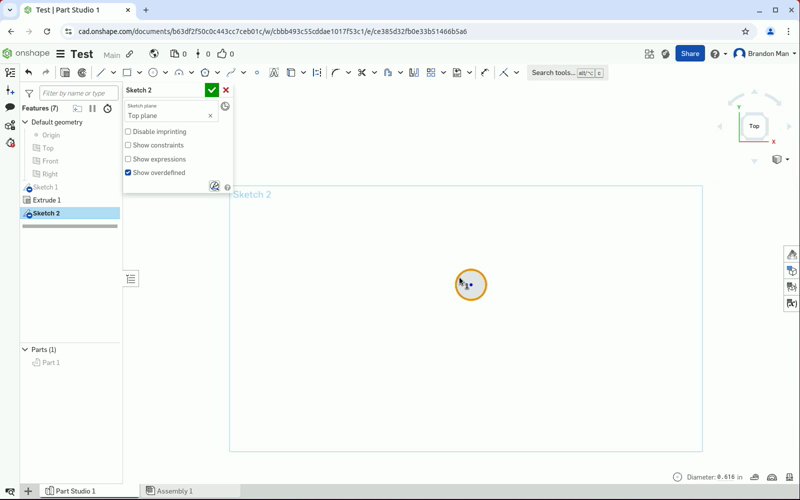
scroll(-6)
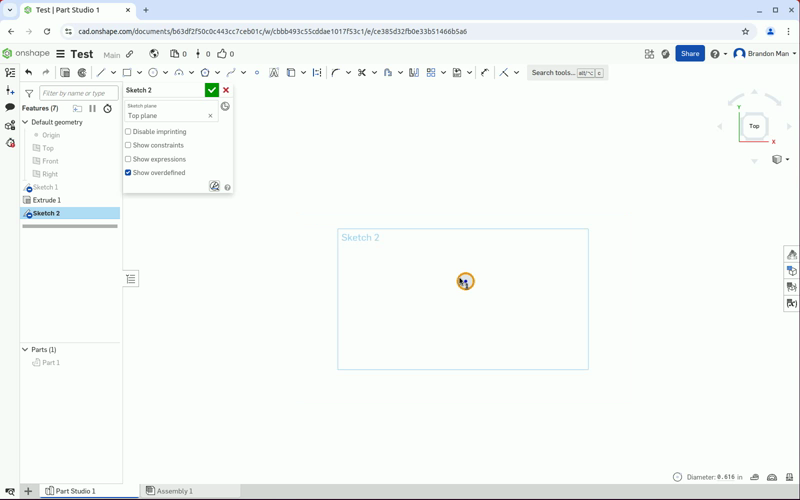
scroll(-6)
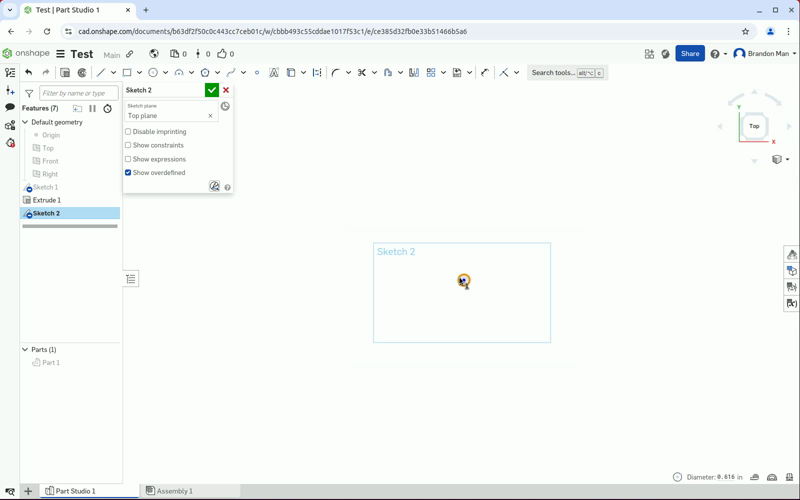
scroll(-6)
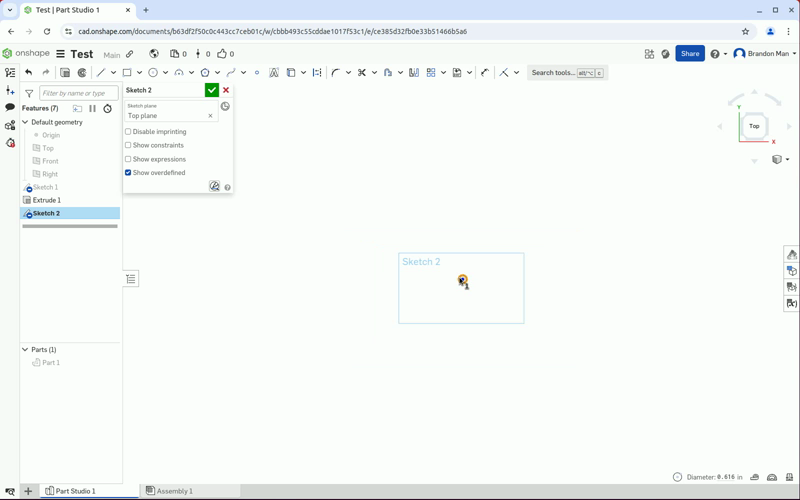
scroll(-6)
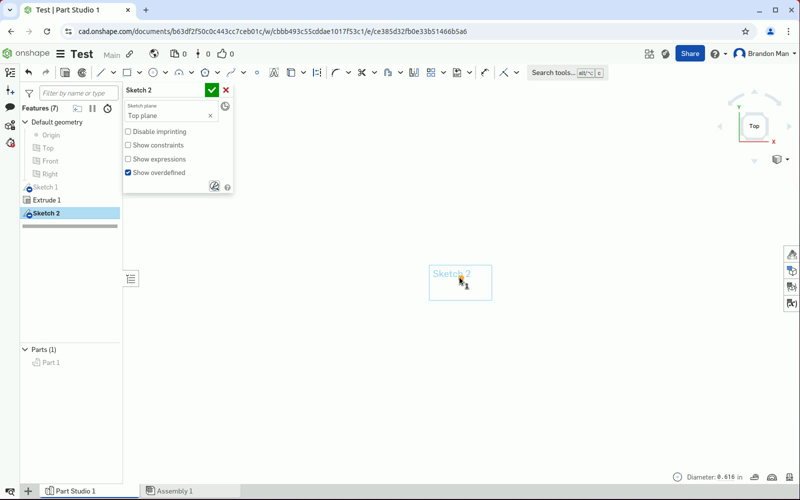
mouse_move(73, 352)
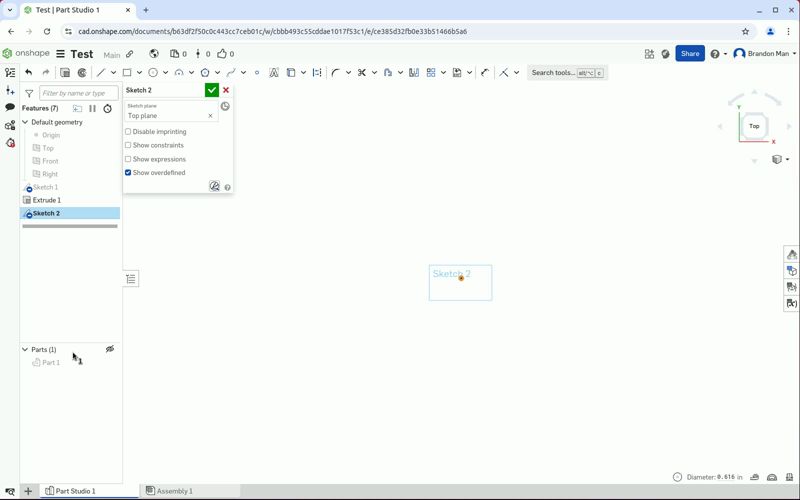
key(shift+y)
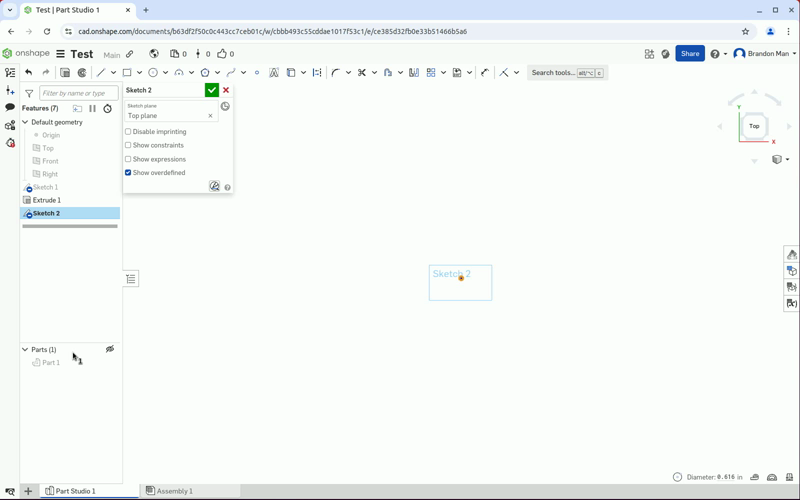
key(shift+e)
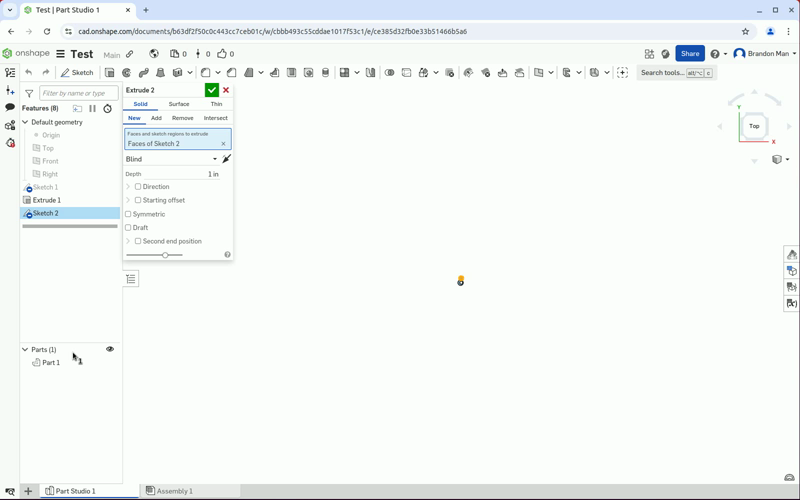
mouse_move(143, 106)
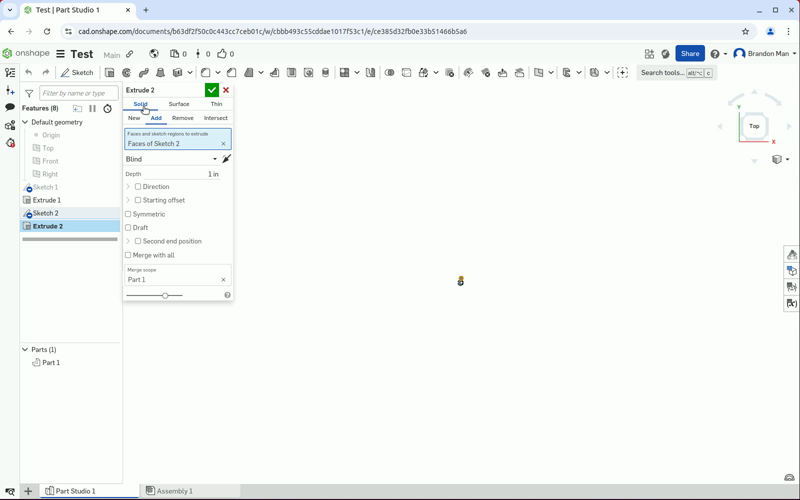
click(143, 106)
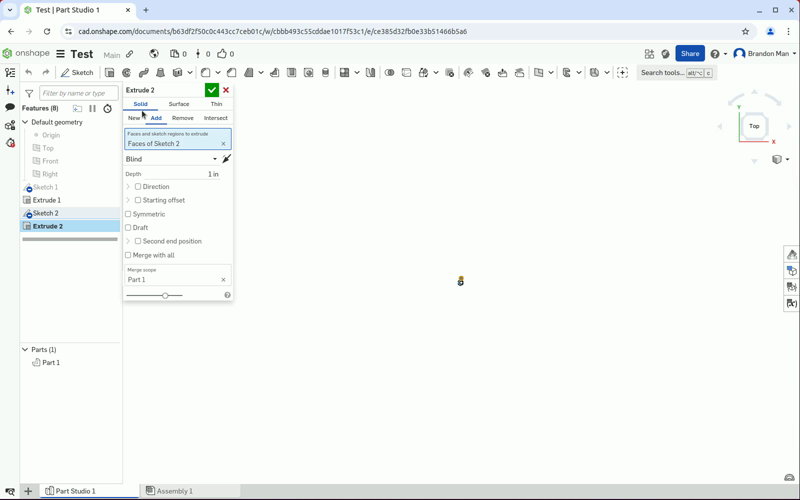
mouse_move(137, 120)
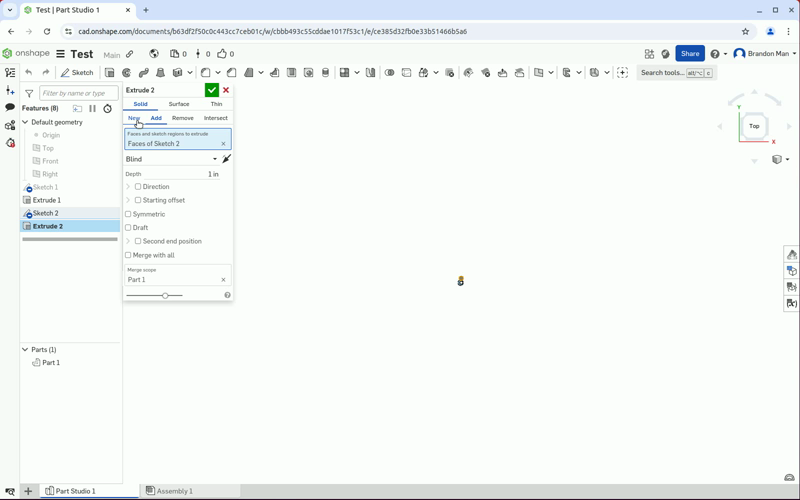
click(137, 120)
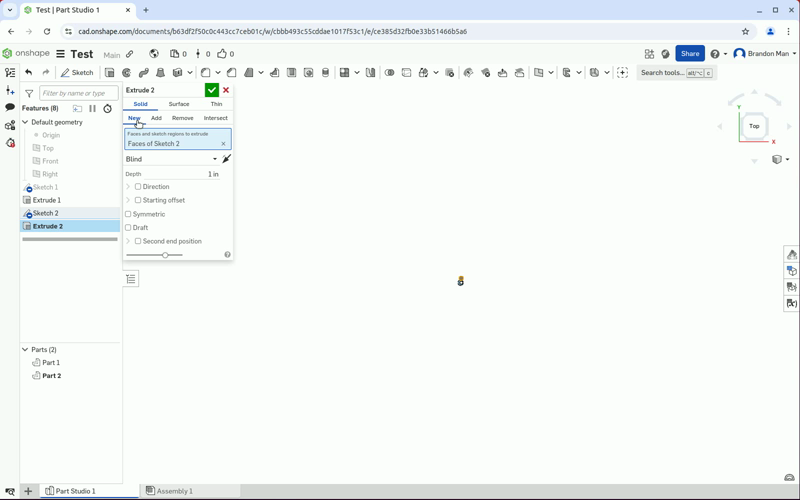
key(tab, 4)
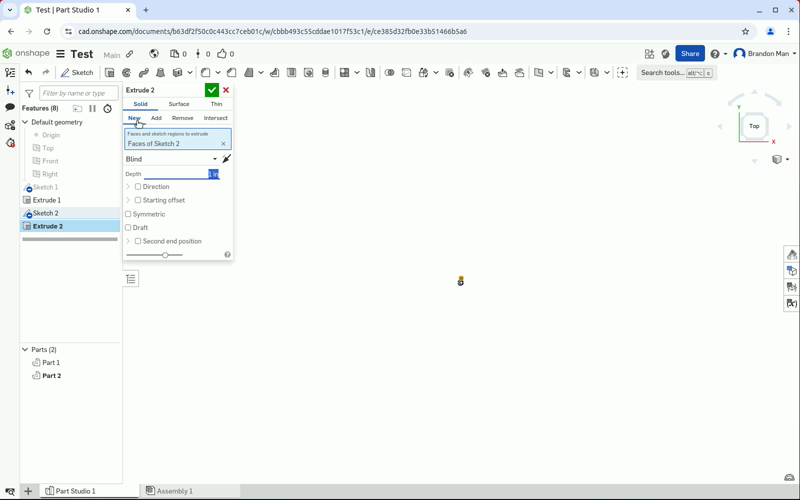
text(21.905)
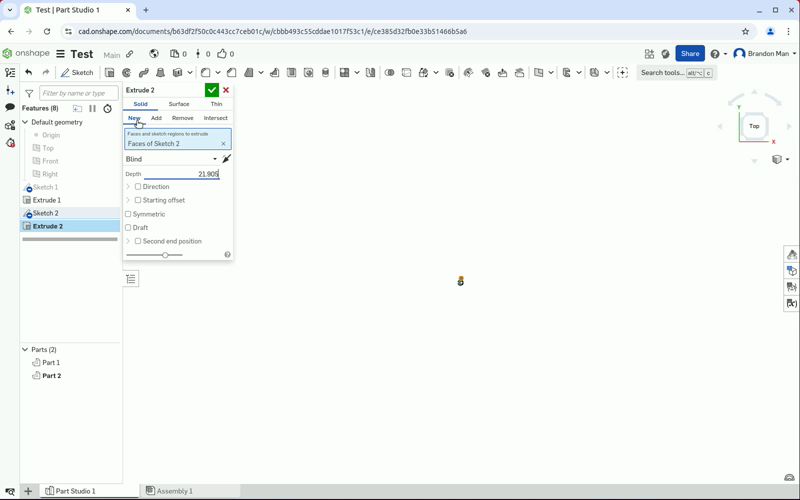
key(enter)
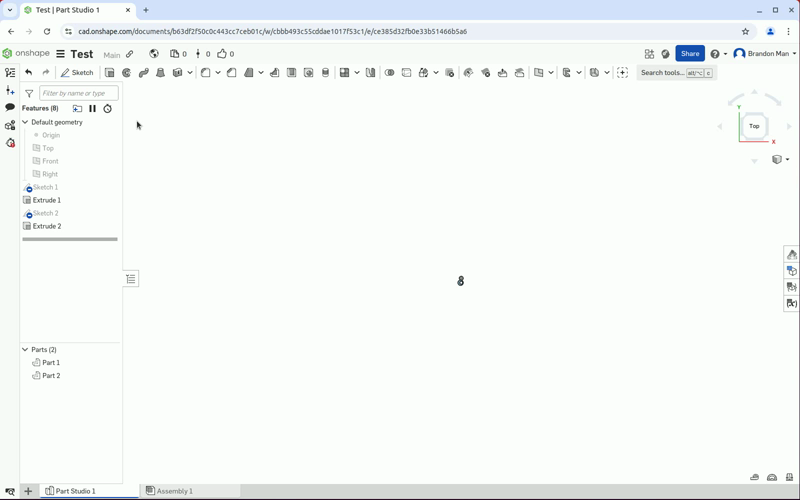
key(shift+h)
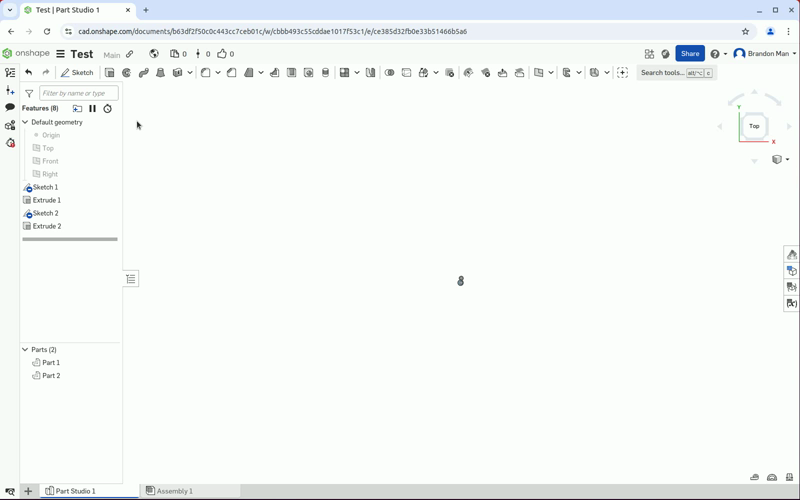
key(shift+h)
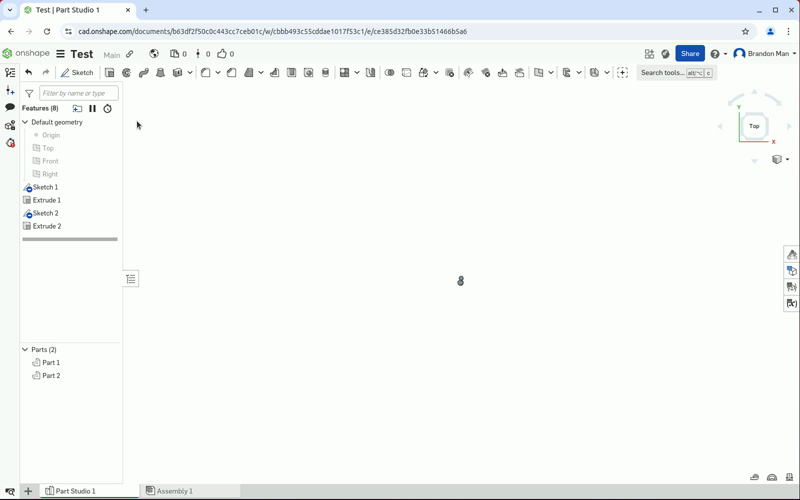
key(shift+7)
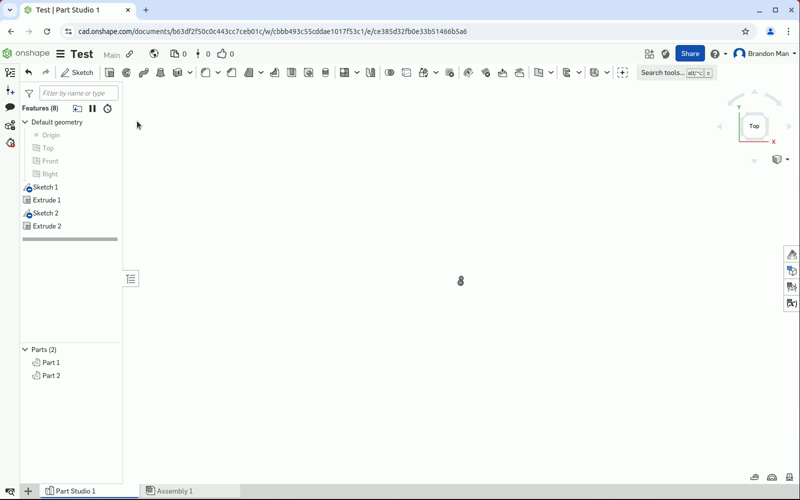
key(up, 3)
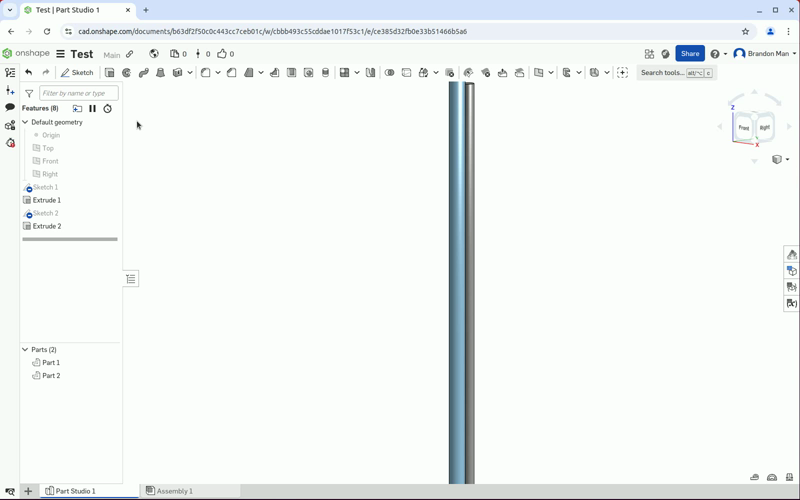
key(left, 3)
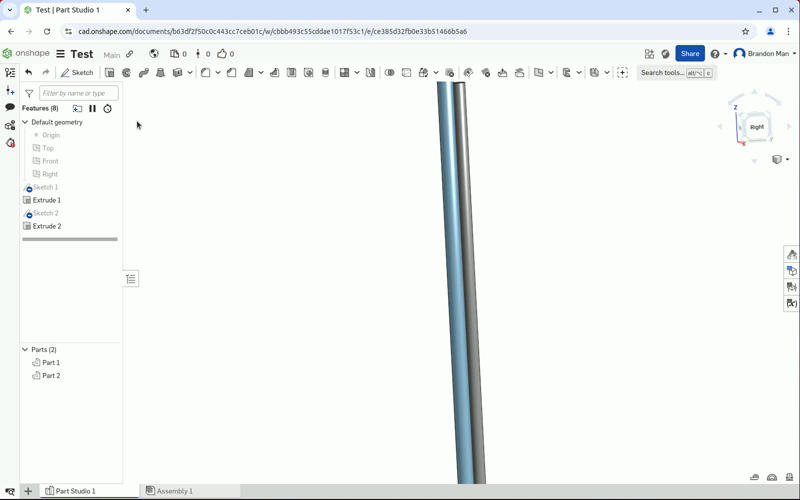
key(right, 3)
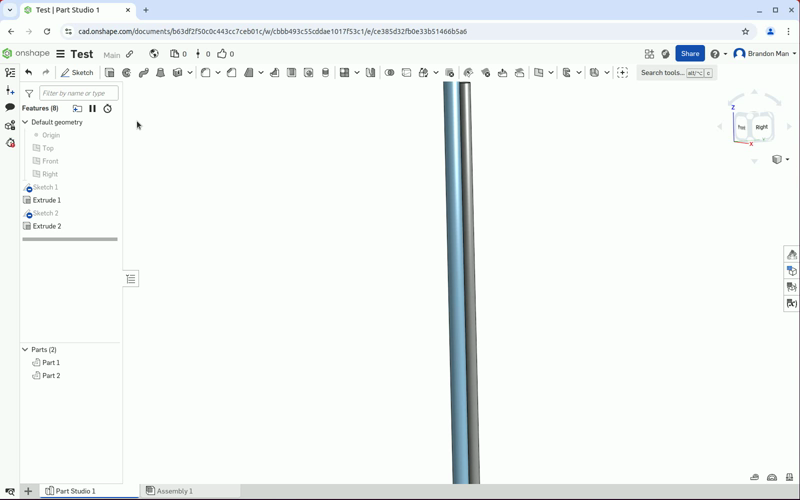
key(down, 3)
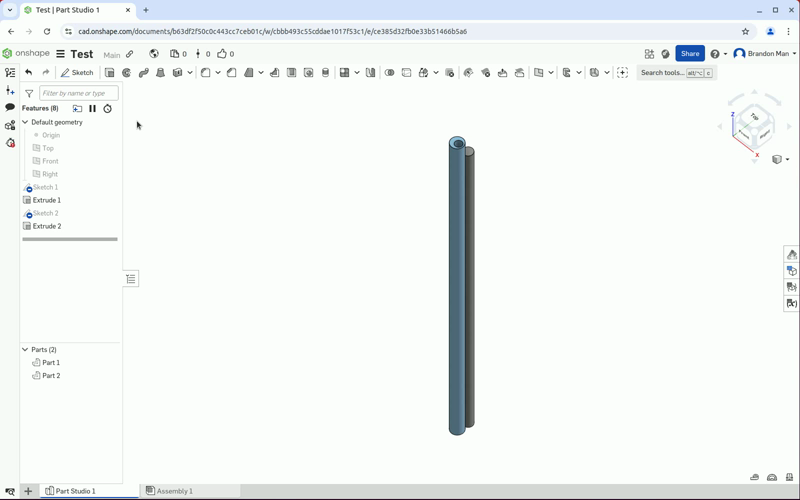
mouse_move(73, 189)
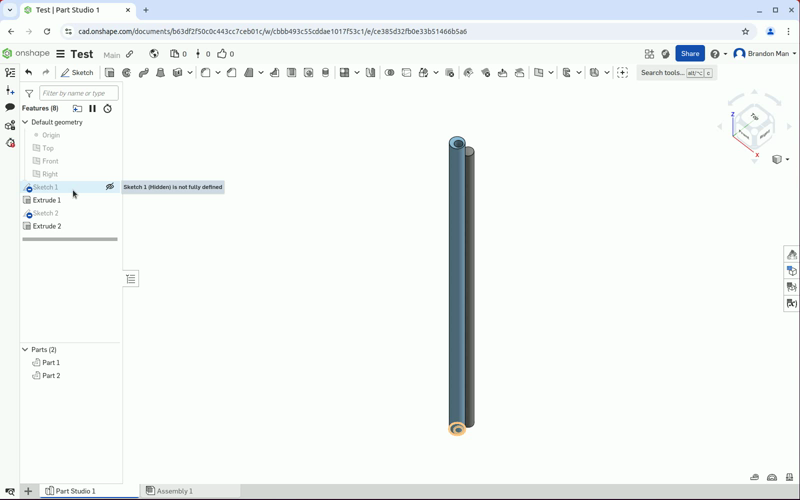
click(73, 189)